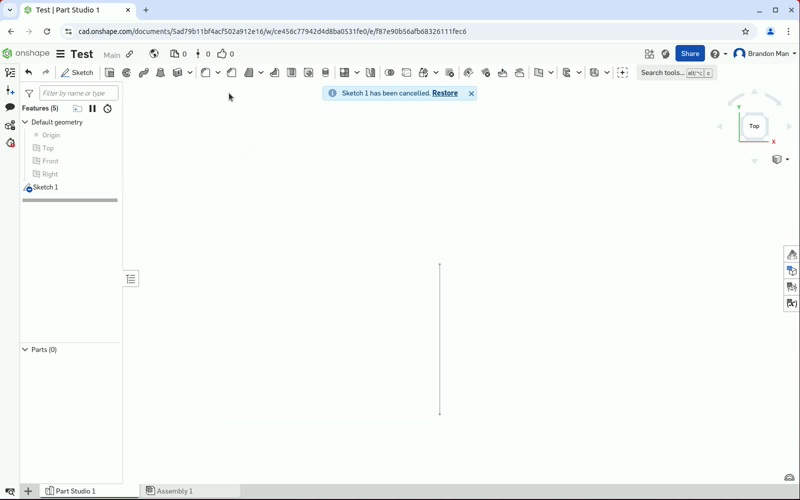
key(shift+h)
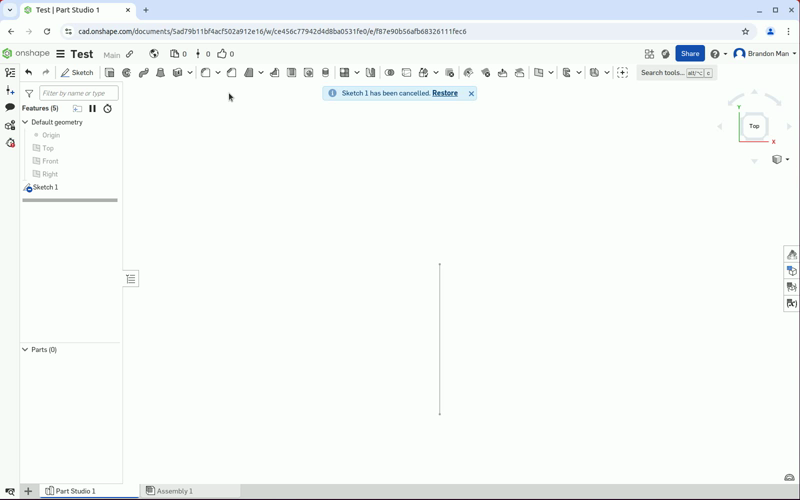
key(shift+s)
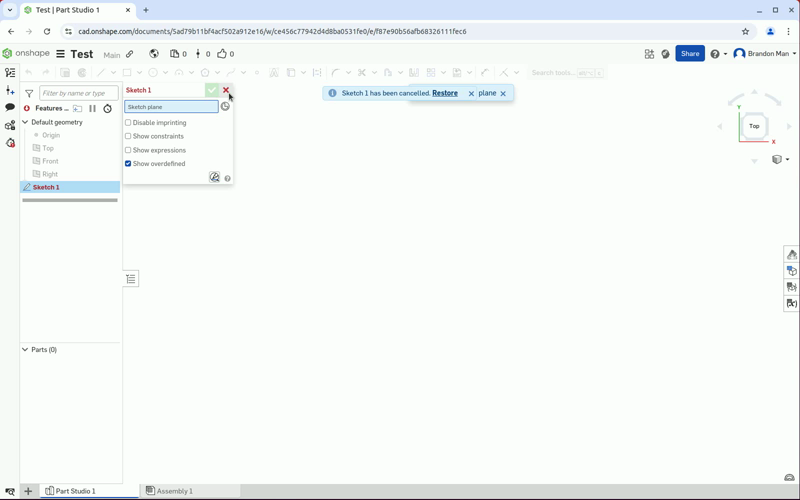
mouse_move(73, 150)
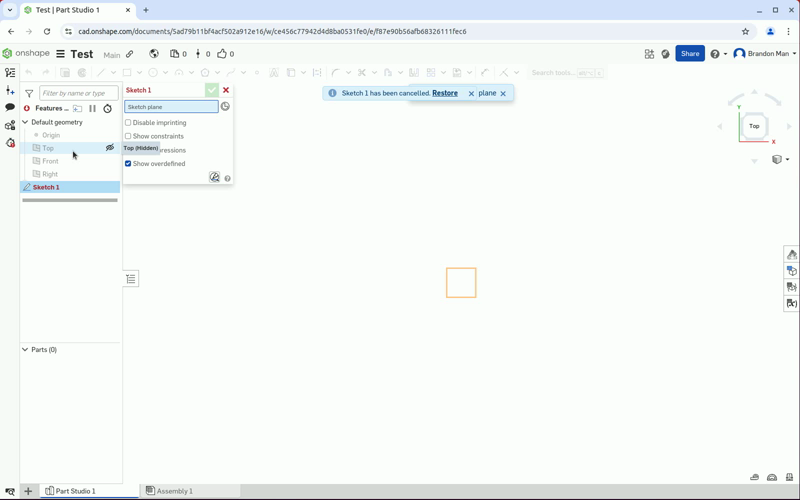
click(73, 150)
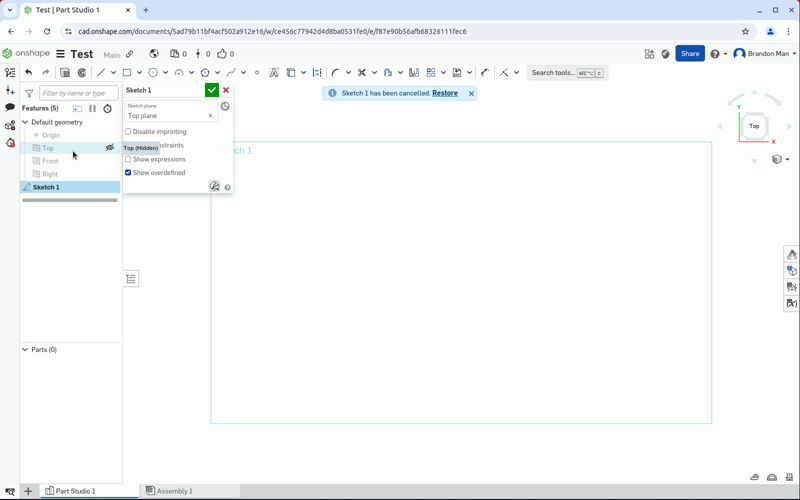
mouse_move(73, 352)
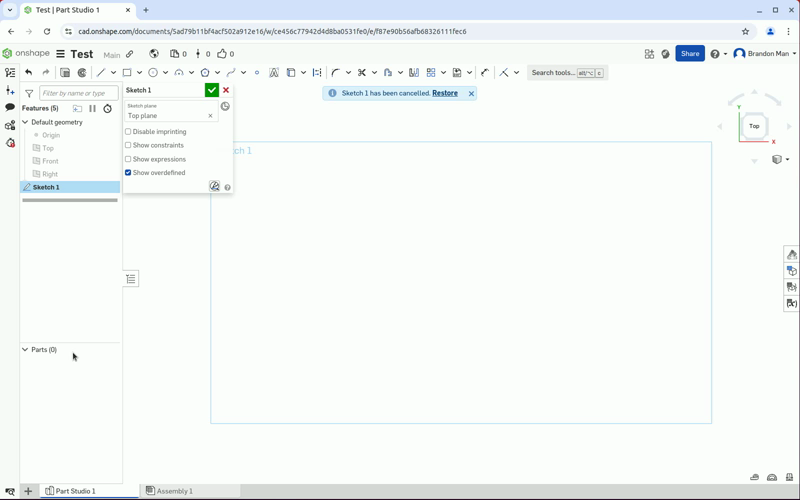
key(y)
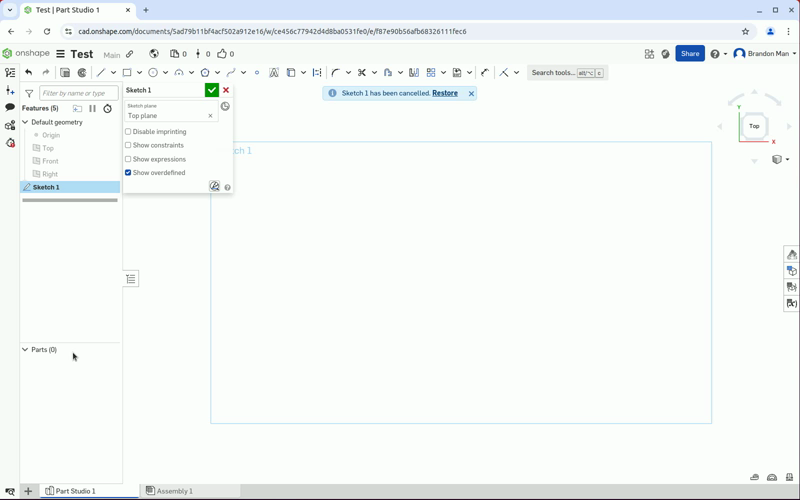
key(c)
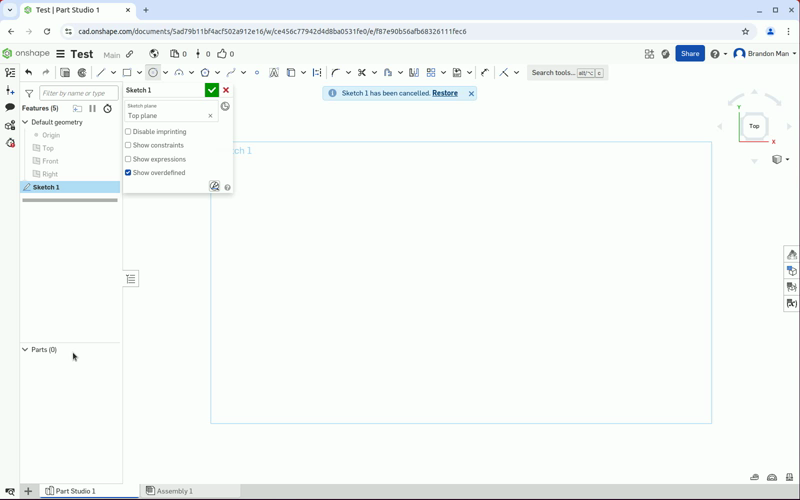
key_down(shift)
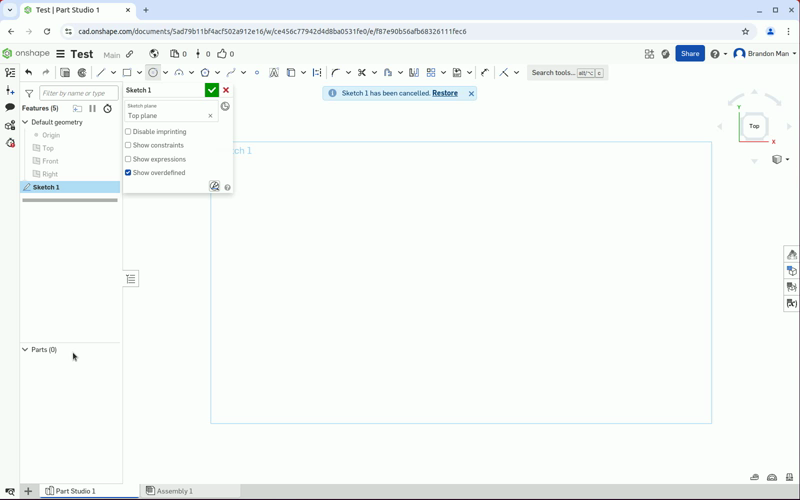
mouse_move(444, 267)
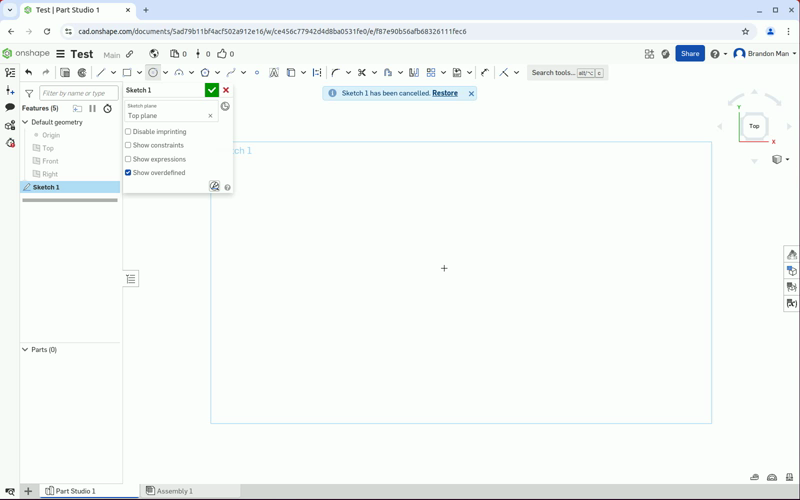
click(444, 267)
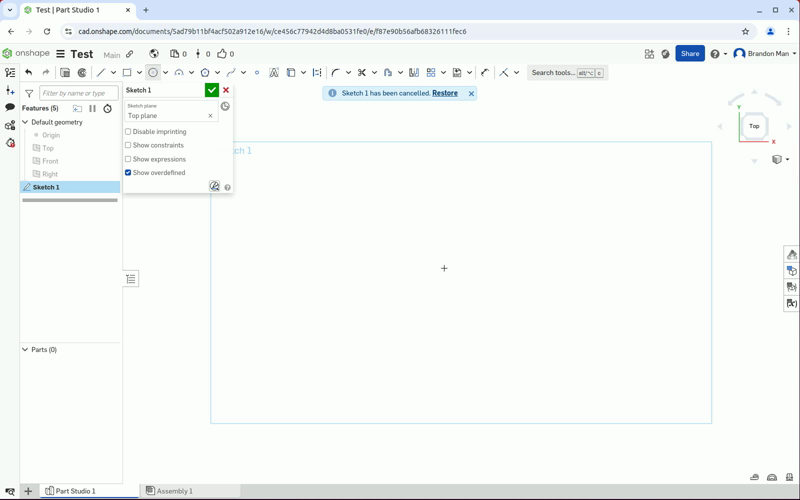
key_up(shift)
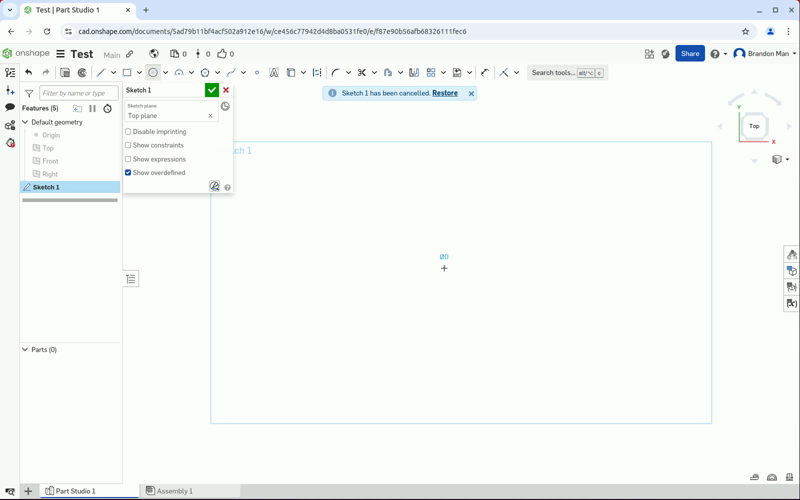
mouse_move(540, 267)
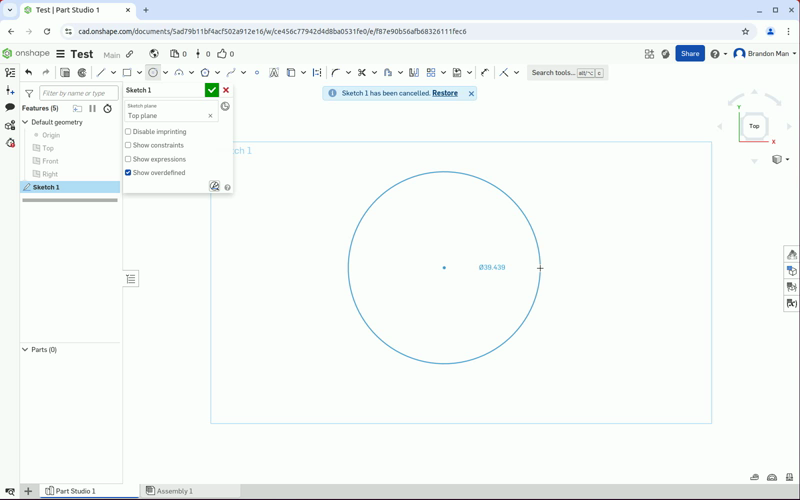
click(540, 267)
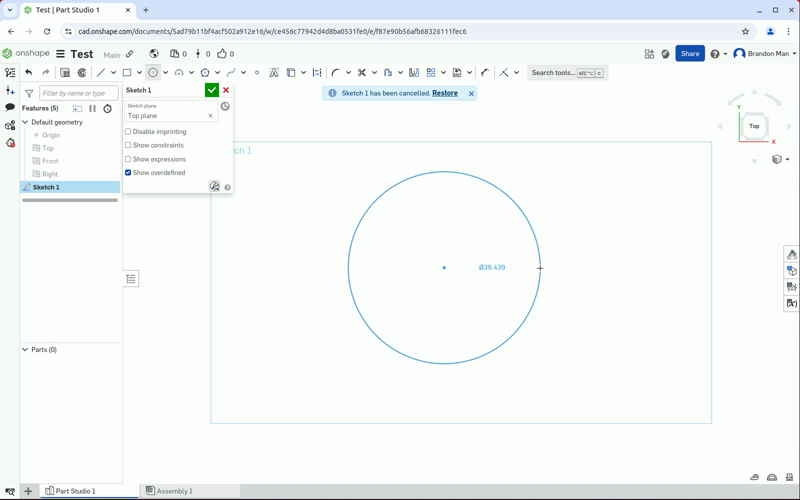
key(esc)
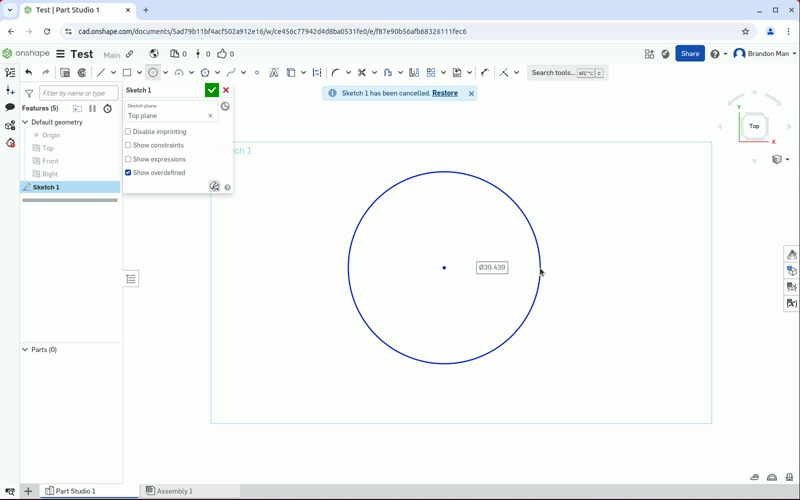
mouse_move(412, 316)
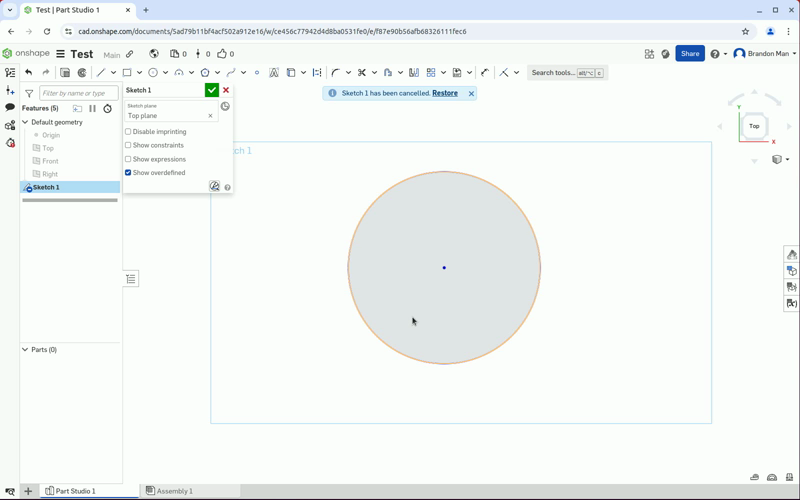
click(412, 316)
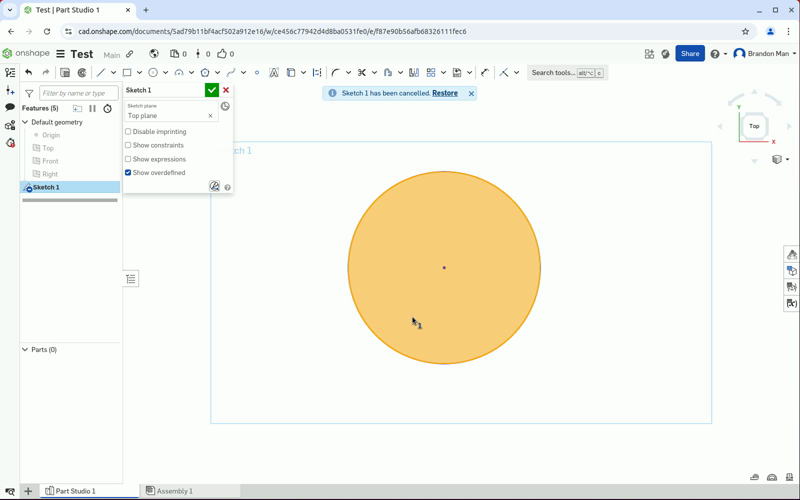
mouse_move(73, 352)
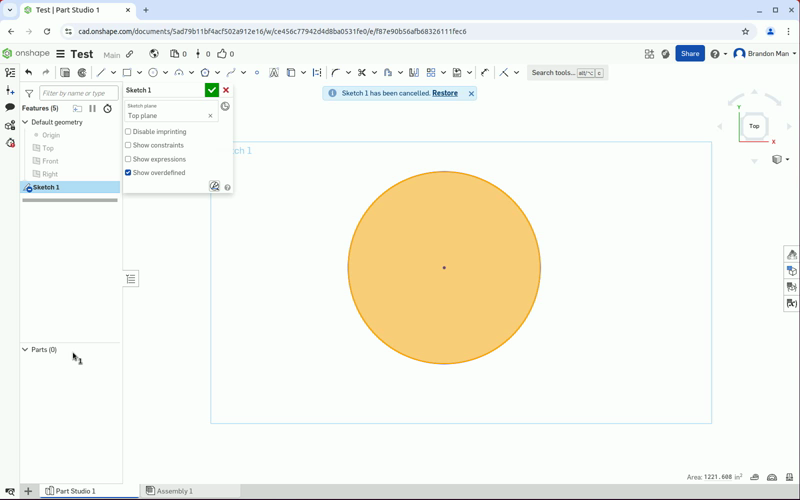
key(shift+y)
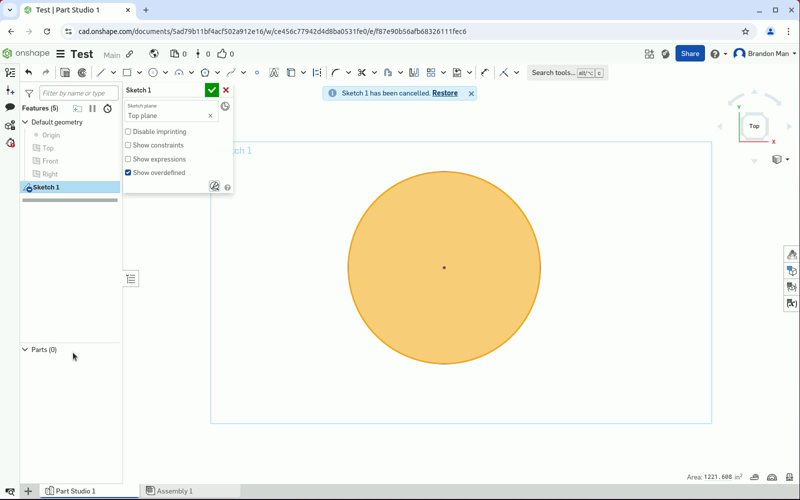
key(shift+e)
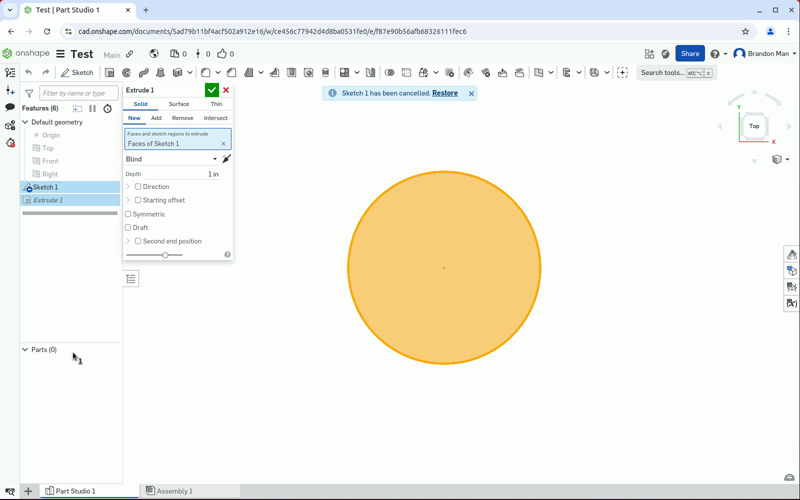
mouse_move(143, 106)
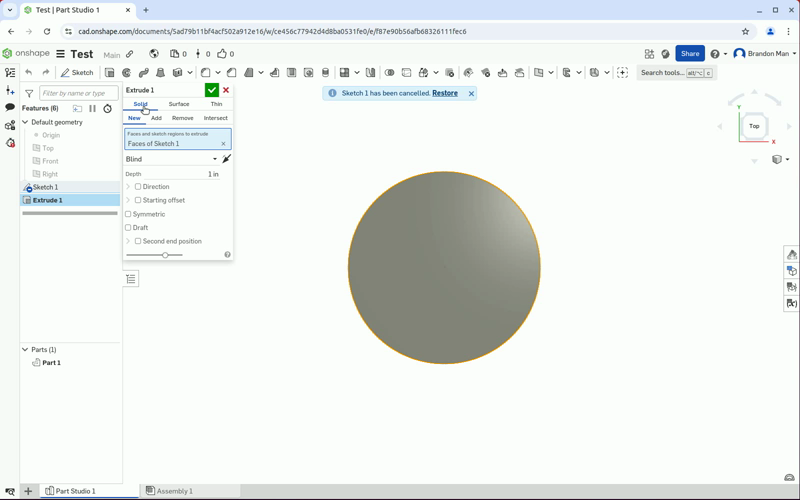
click(143, 106)
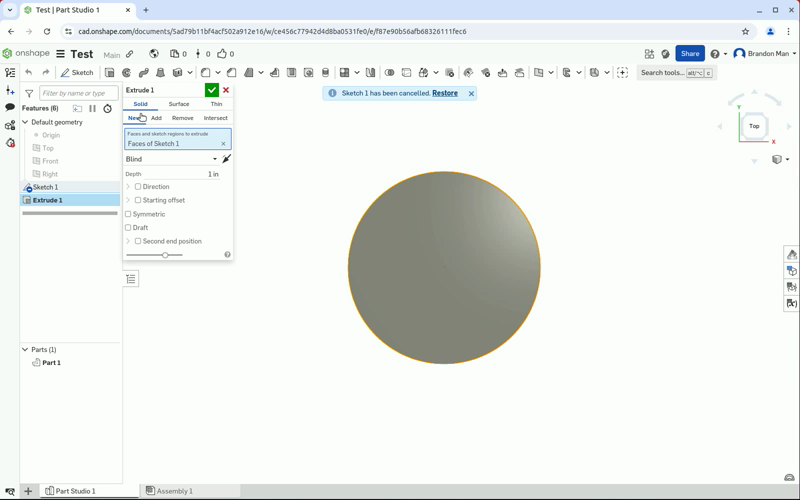
mouse_move(137, 120)
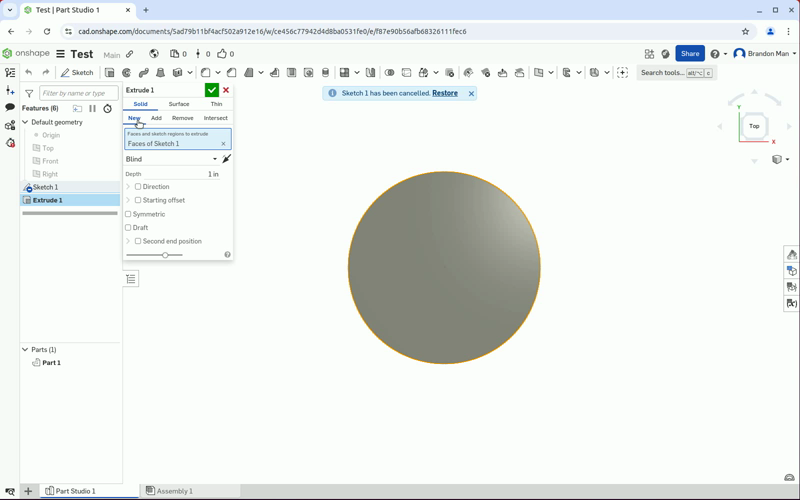
click(137, 120)
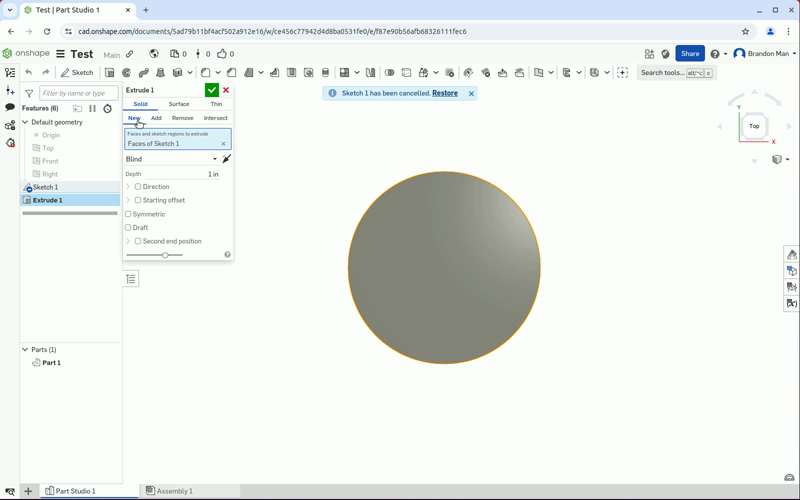
key(tab, 4)
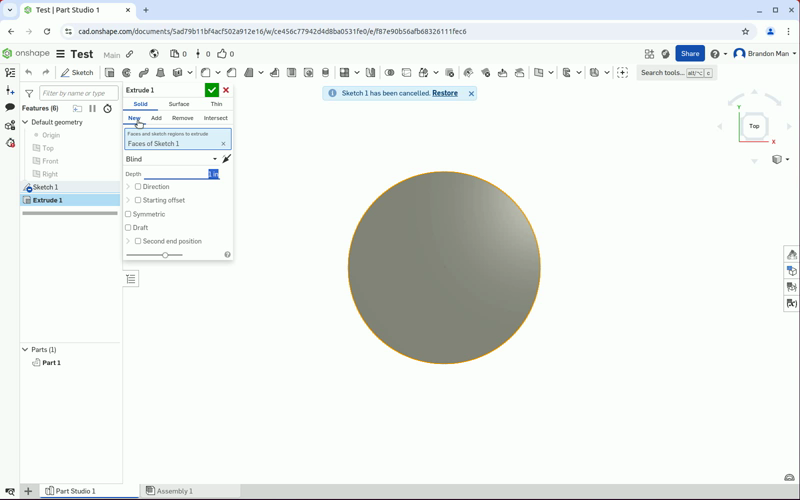
text(14.683)
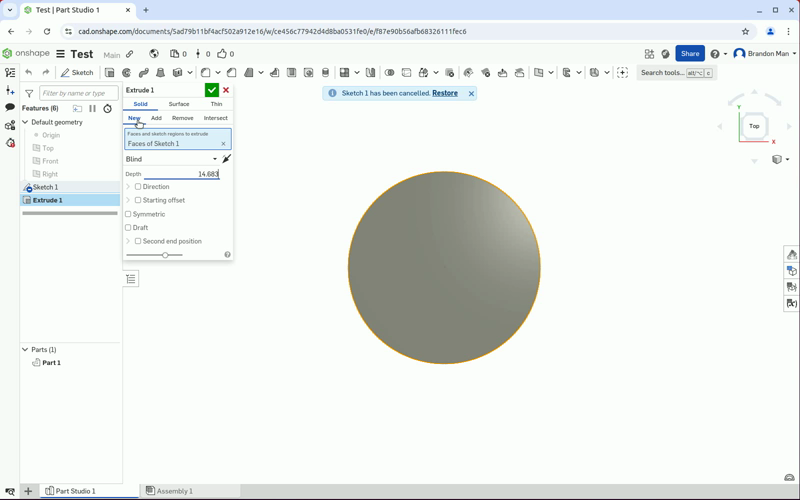
key(enter)
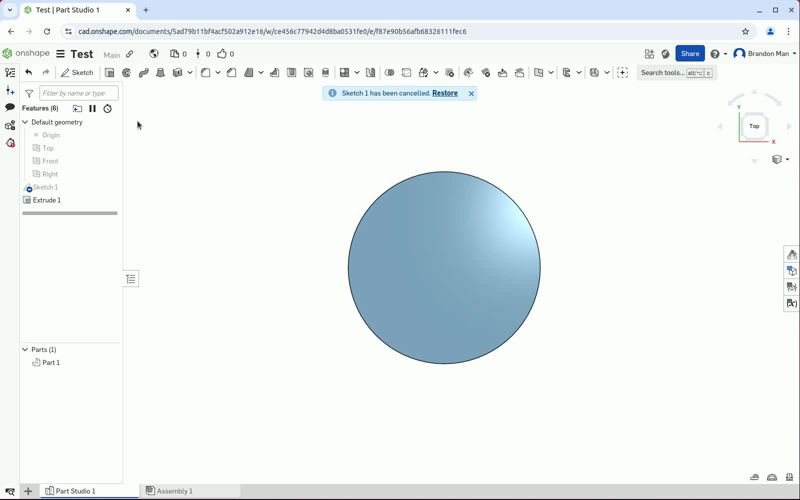
key(shift+h)
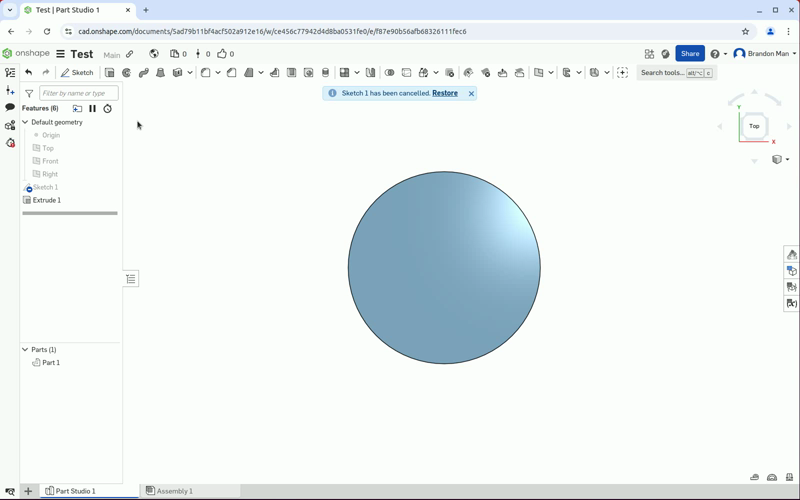
key(shift+h)
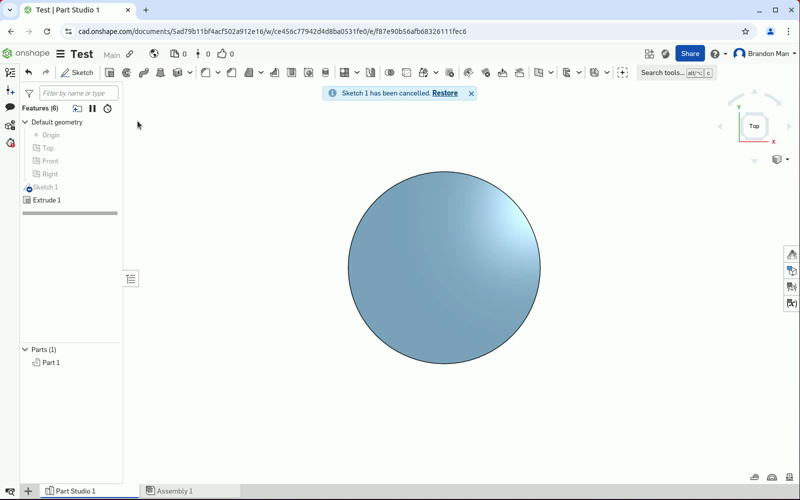
mouse_move(73, 189)
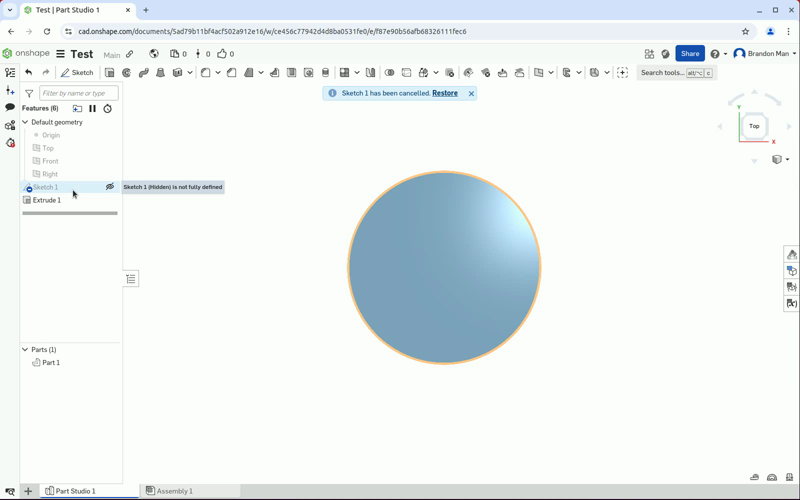
click(73, 189)
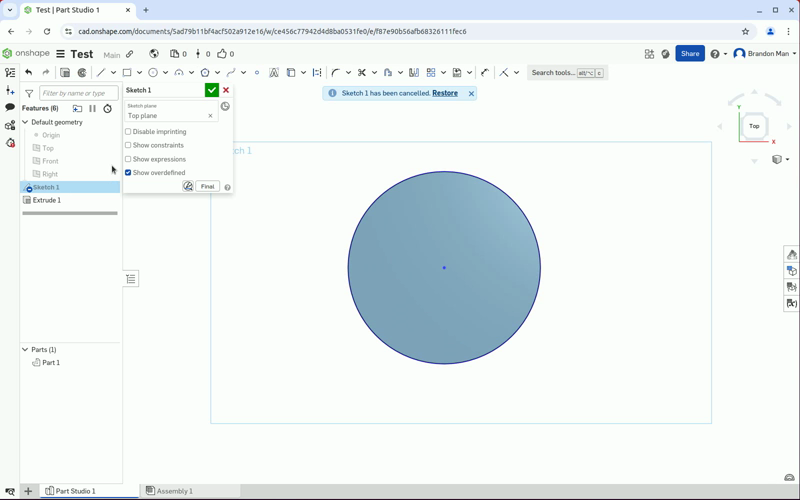
mouse_move(229, 92)
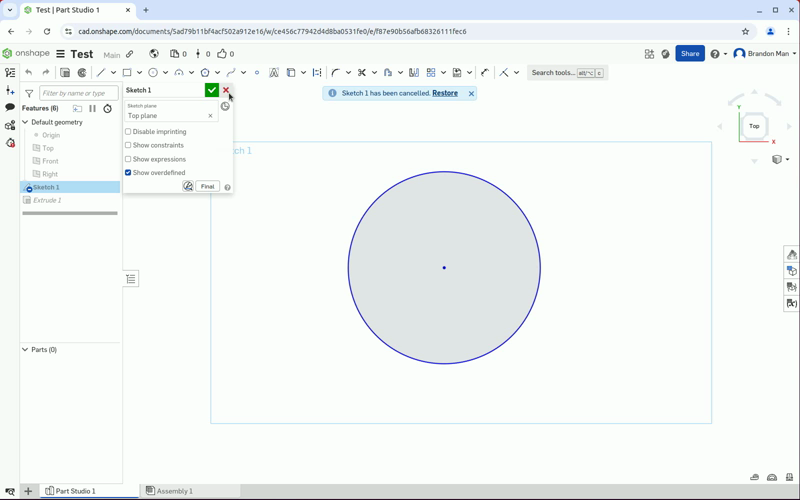
click(229, 92)
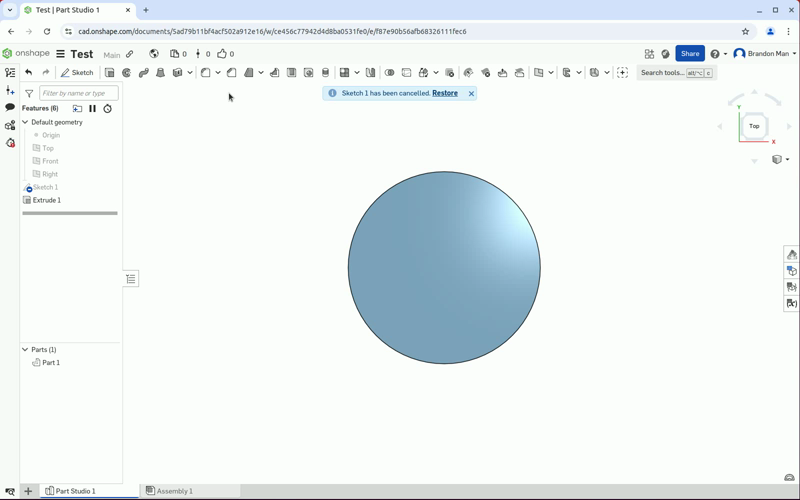
mouse_move(541, 75)
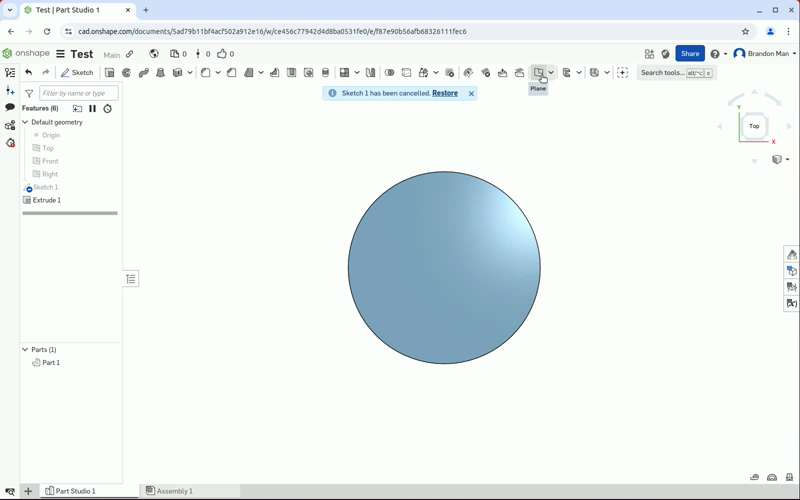
click(541, 75)
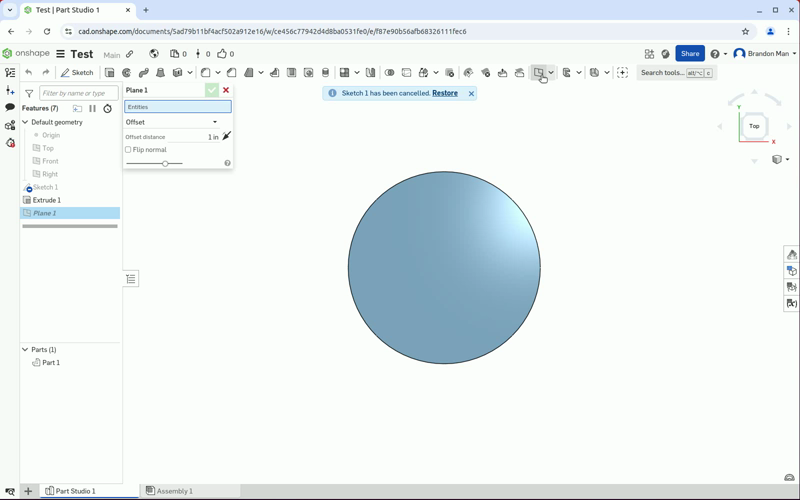
mouse_move(73, 150)
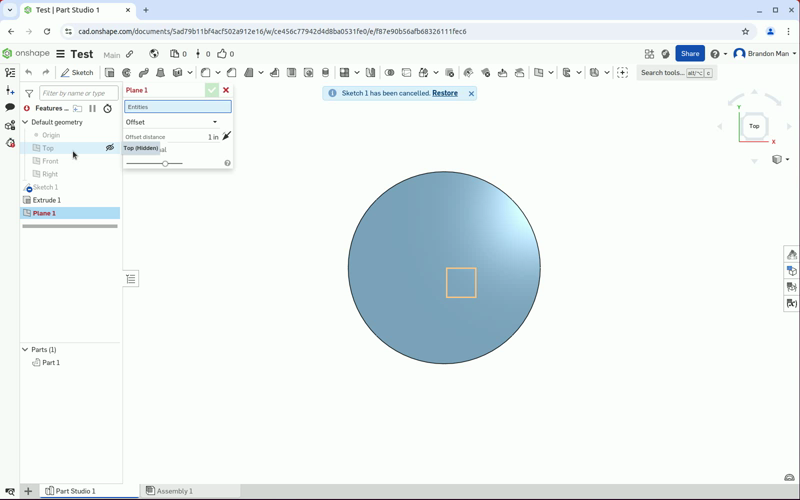
click(73, 150)
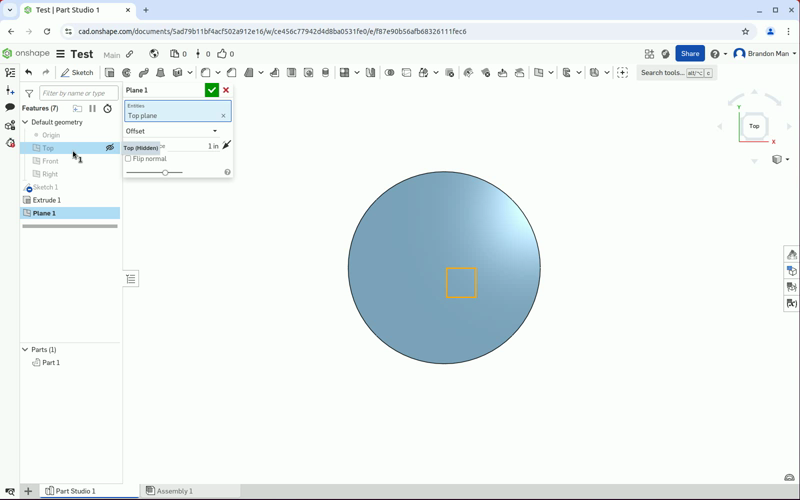
key(tab, 2)
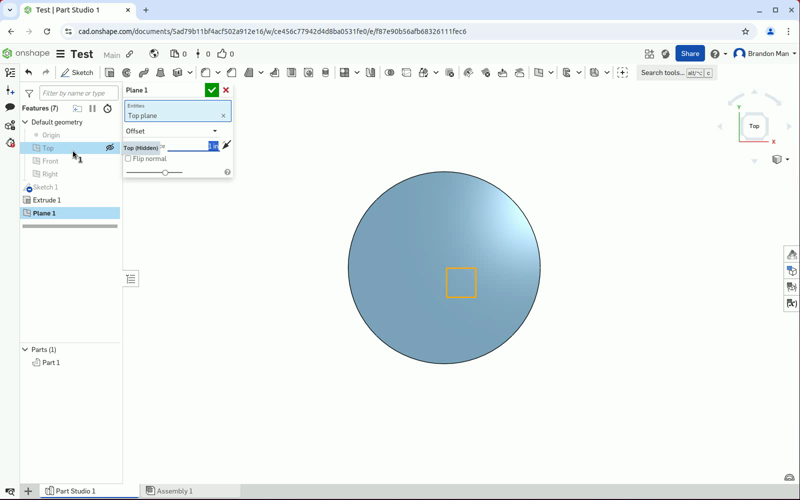
text(14.697)
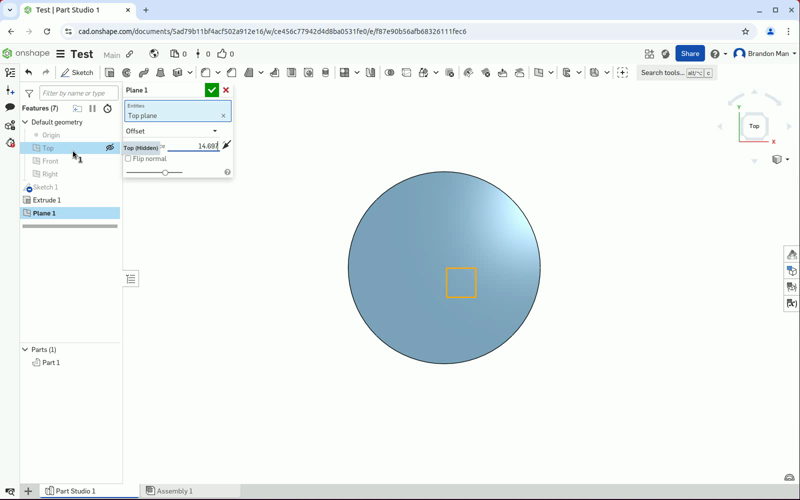
key(enter, 2)
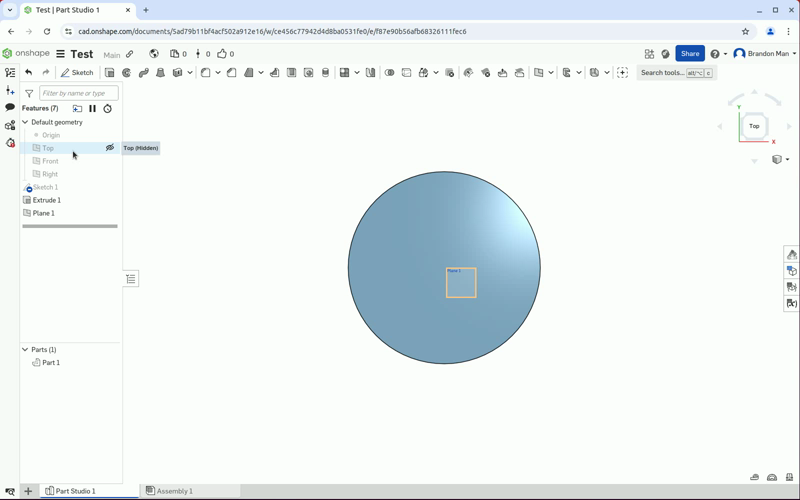
key(shift+s)
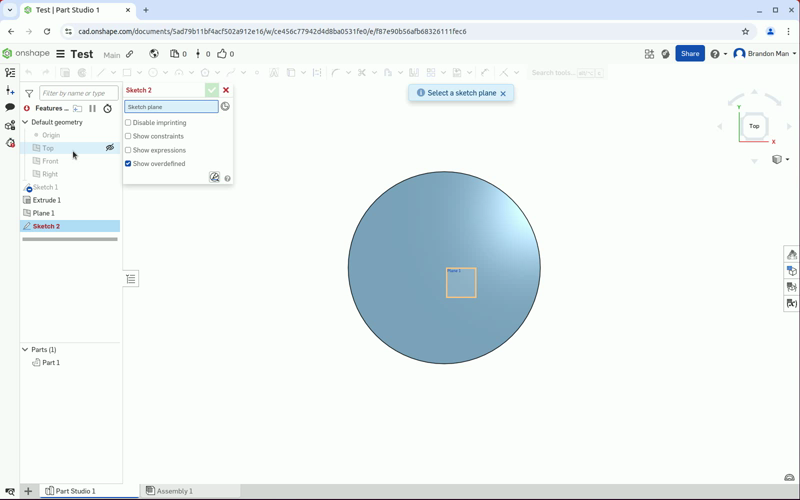
mouse_move(73, 215)
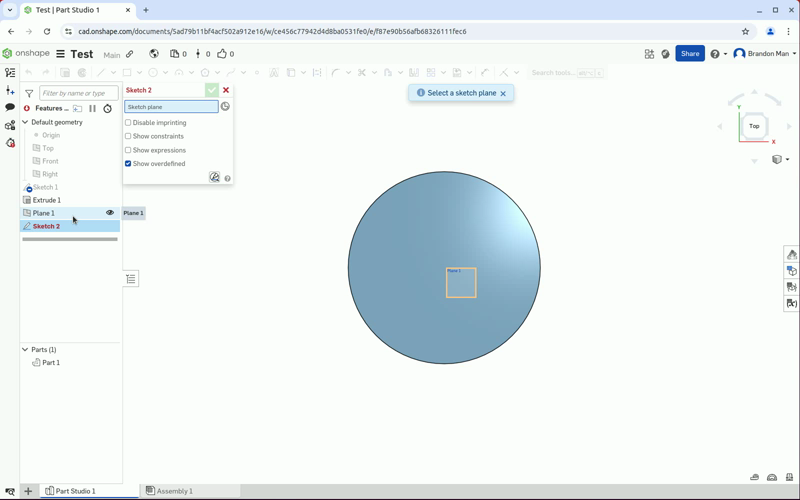
click(73, 215)
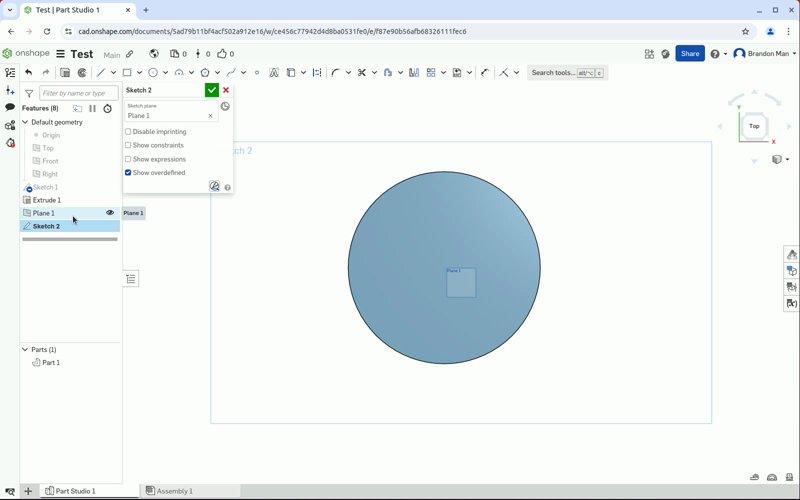
mouse_move(73, 352)
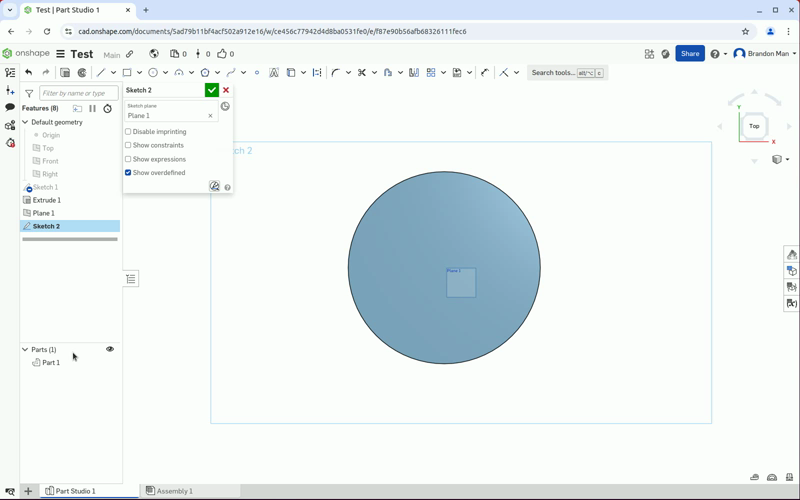
key(y)
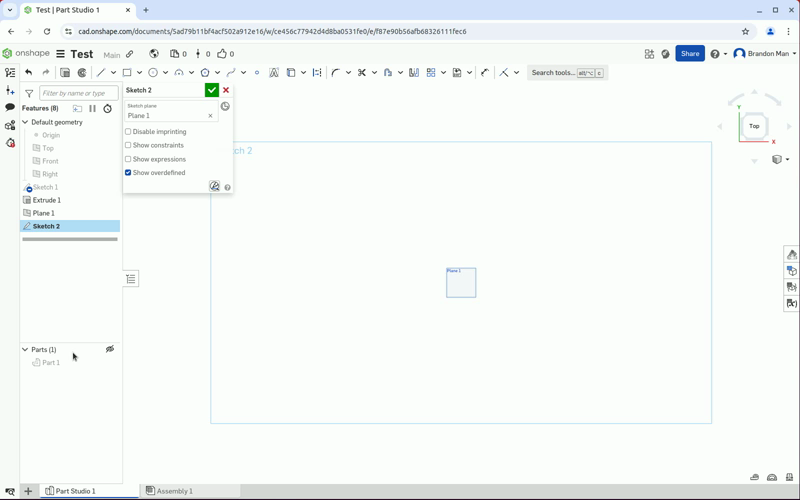
key(c)
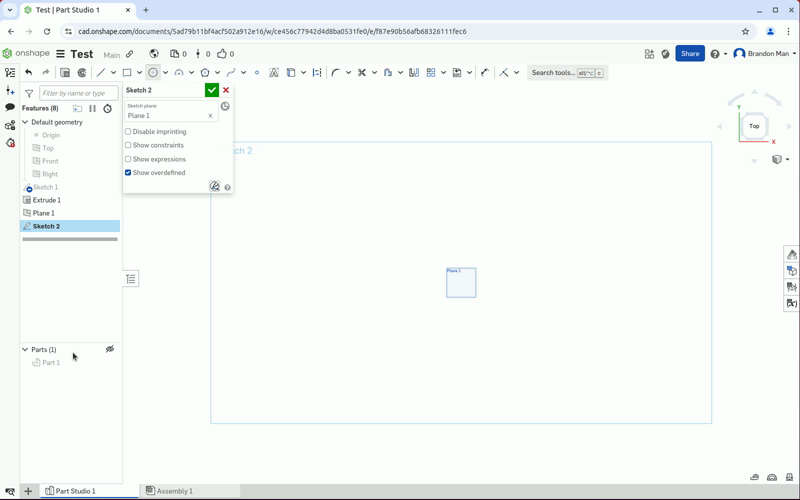
key_down(shift)
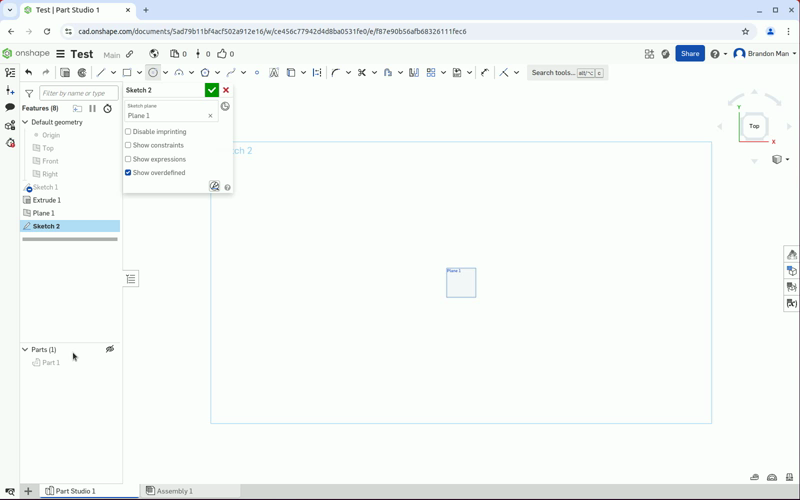
mouse_move(404, 219)
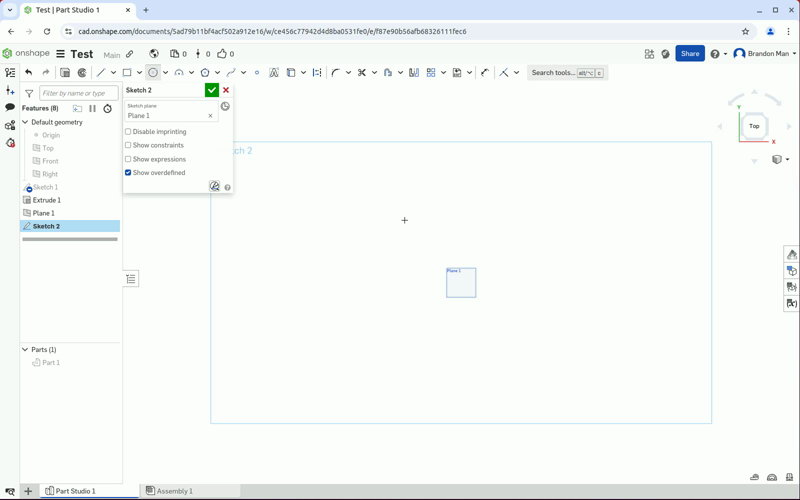
click(404, 219)
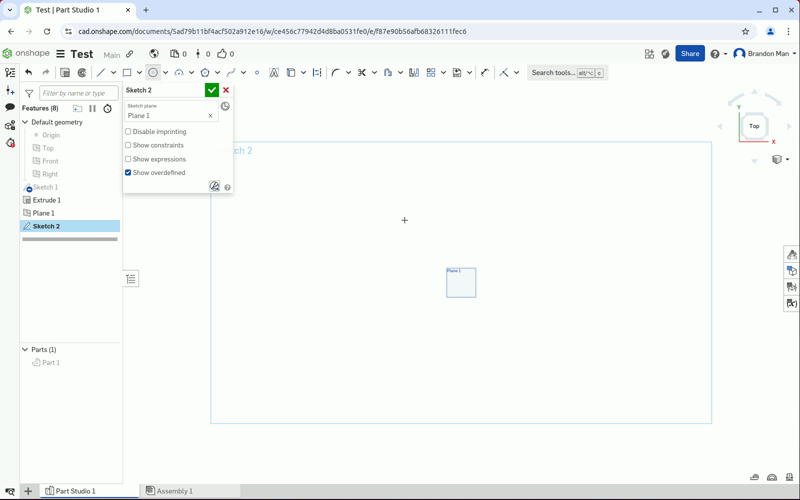
key_up(shift)
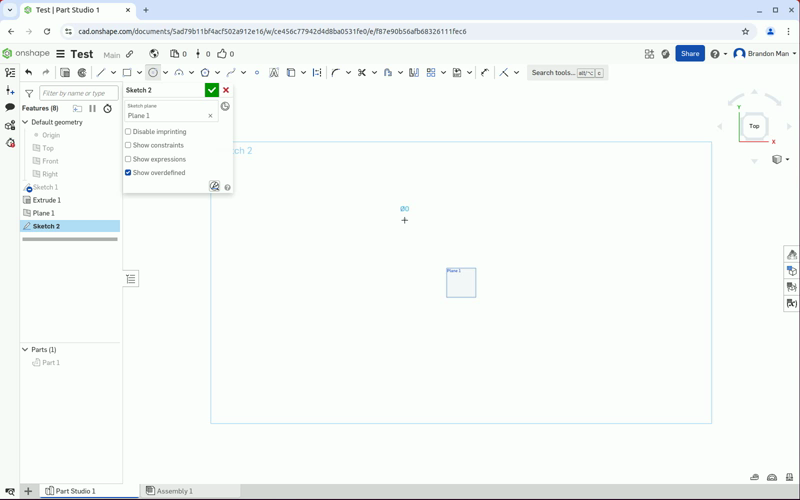
mouse_move(421, 219)
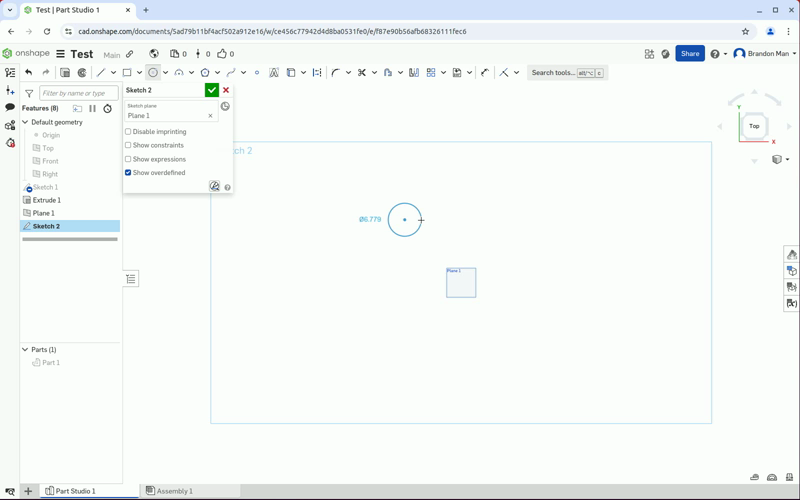
click(421, 219)
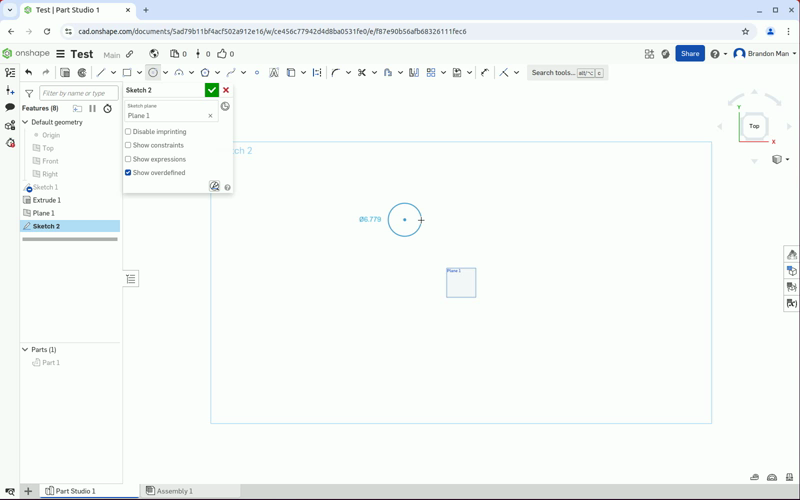
key(esc)
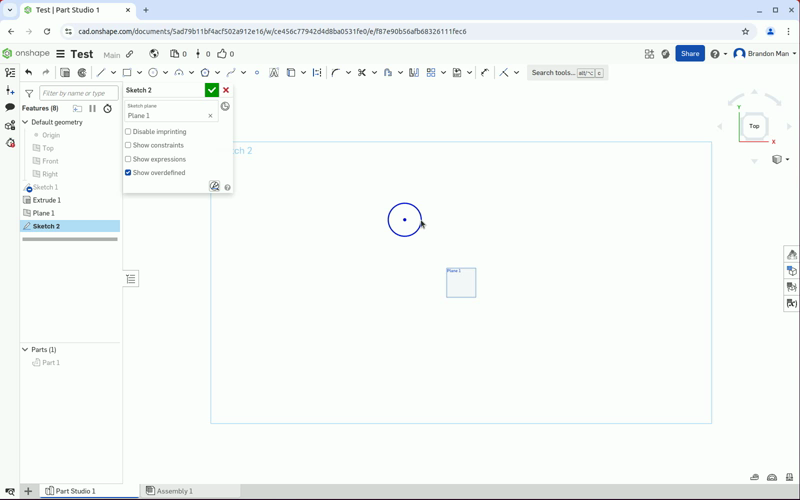
mouse_move(413, 231)
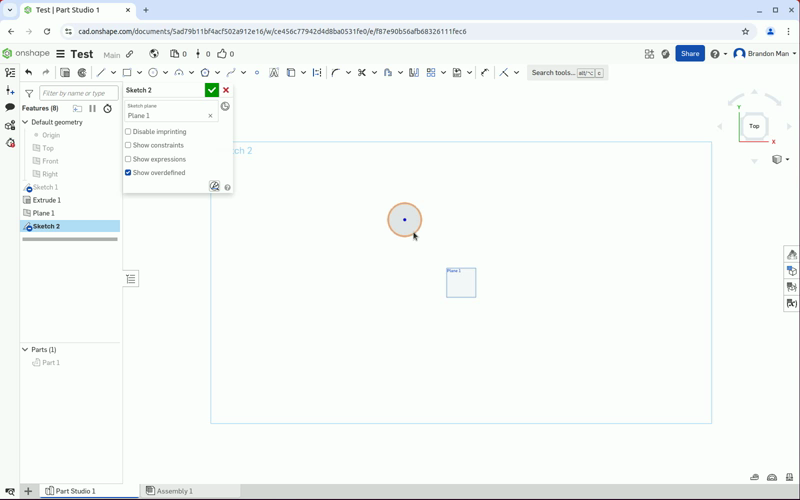
scroll(6)
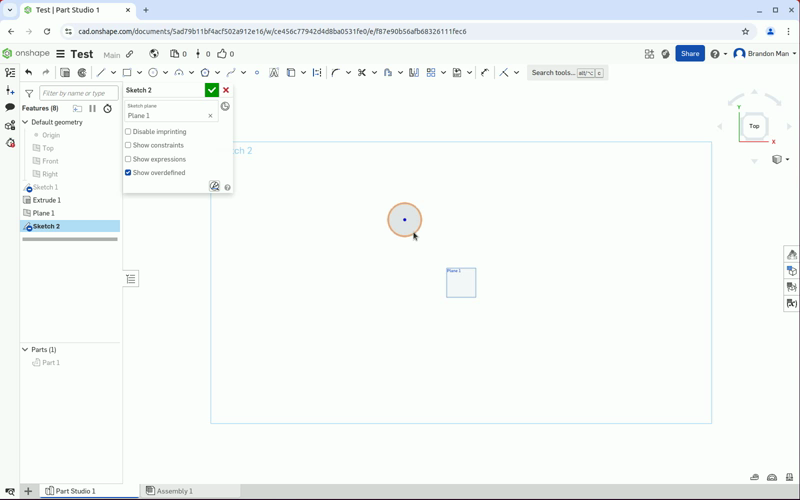
scroll(6)
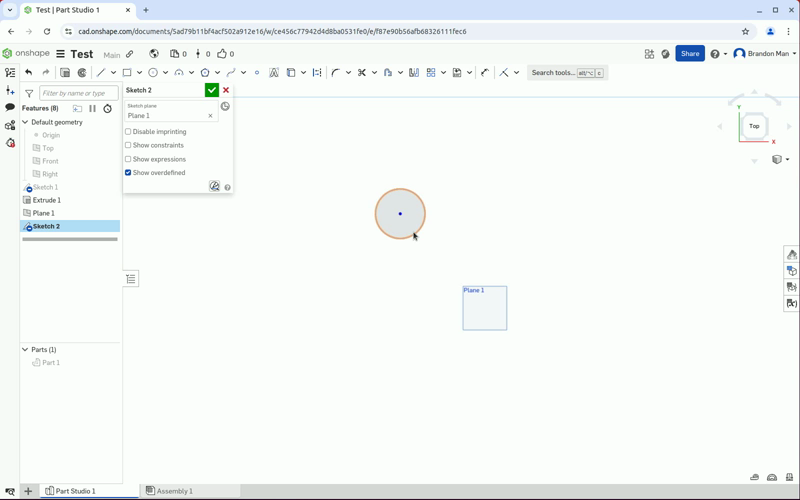
scroll(6)
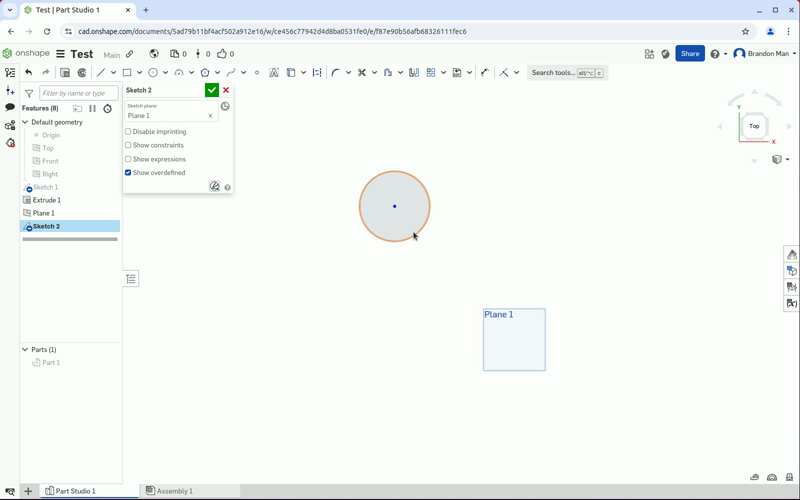
scroll(6)
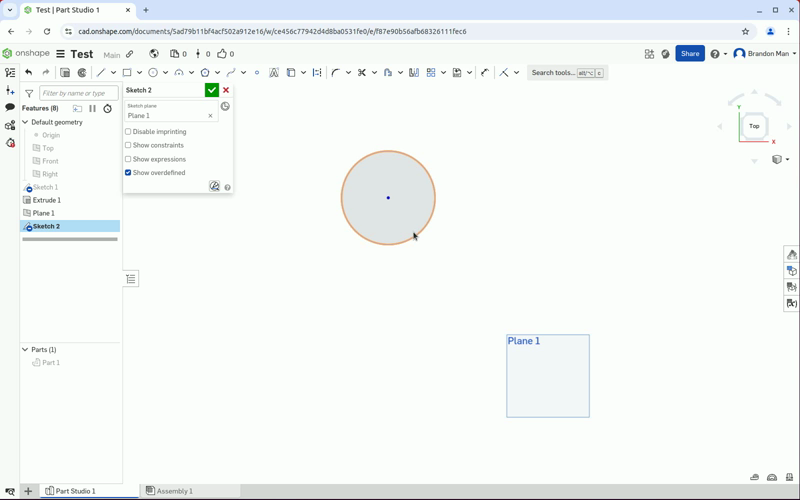
scroll(6)
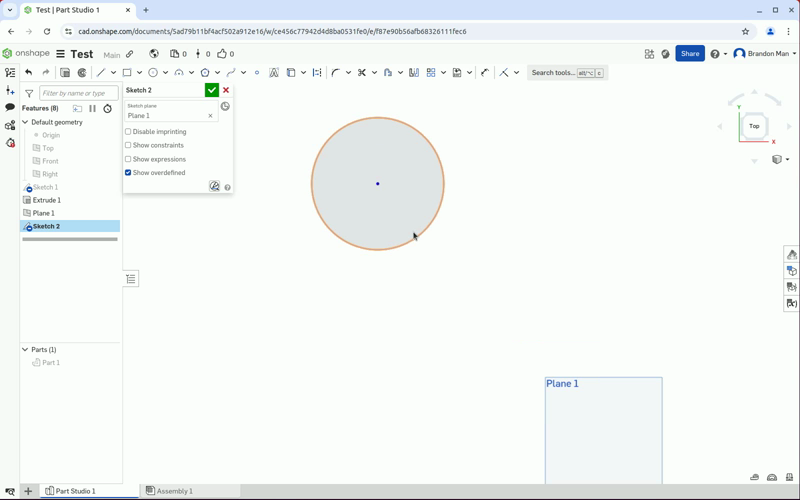
scroll(6)
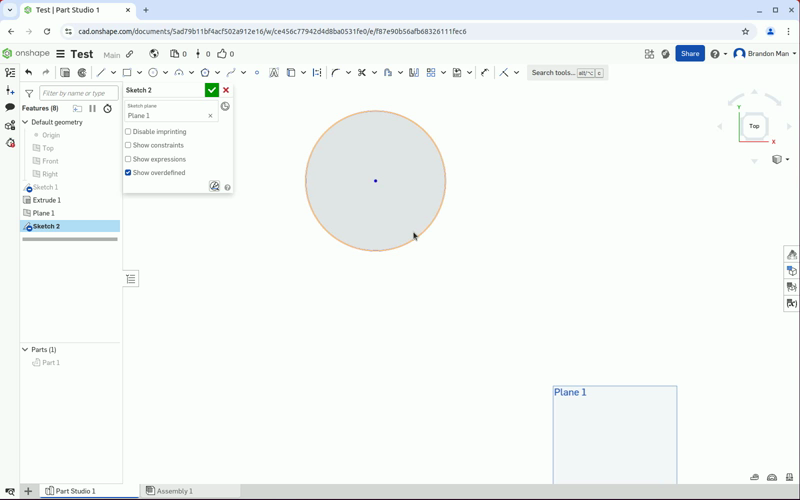
scroll(6)
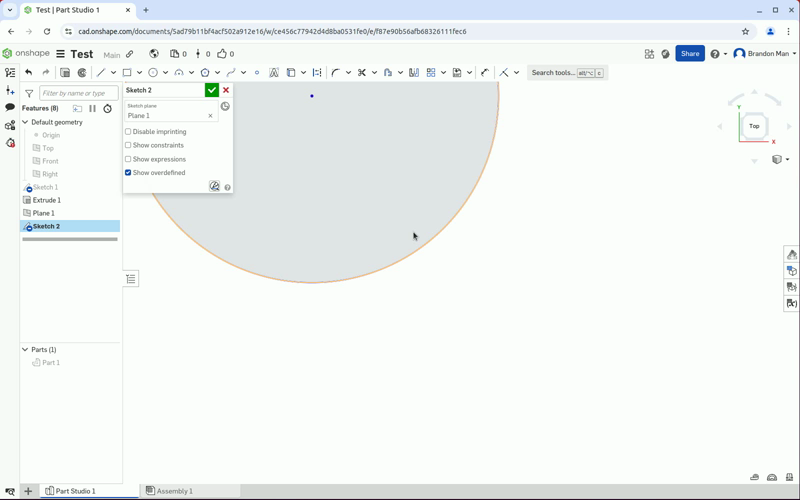
click(413, 231)
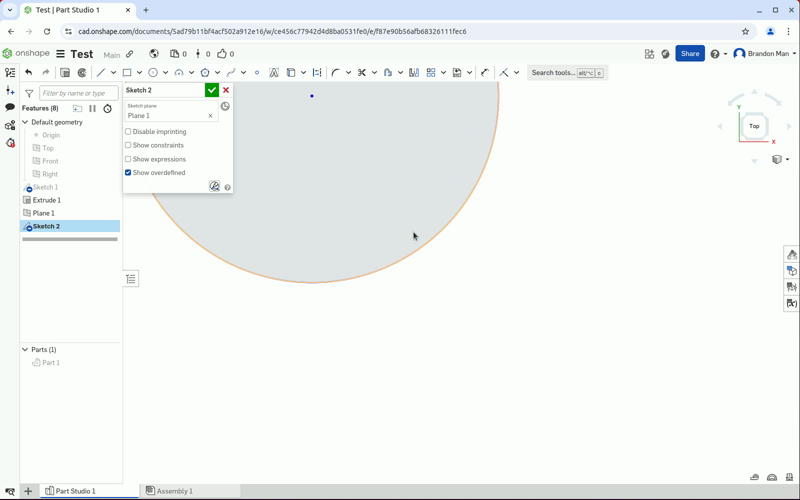
scroll(-6)
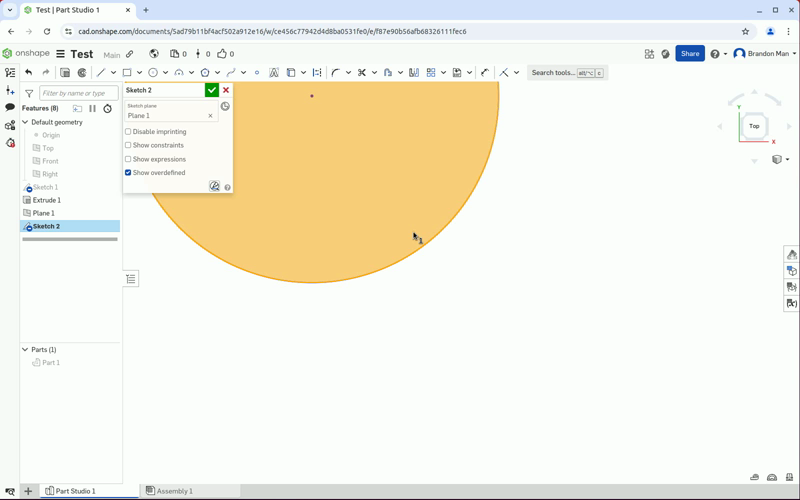
scroll(-6)
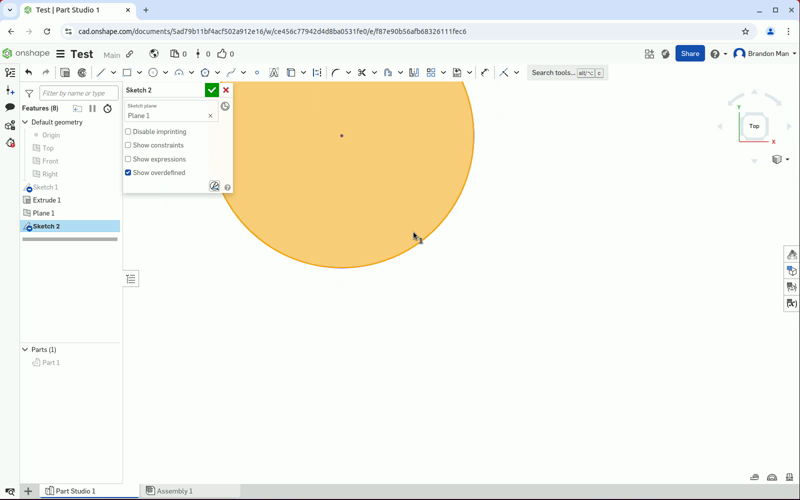
scroll(-6)
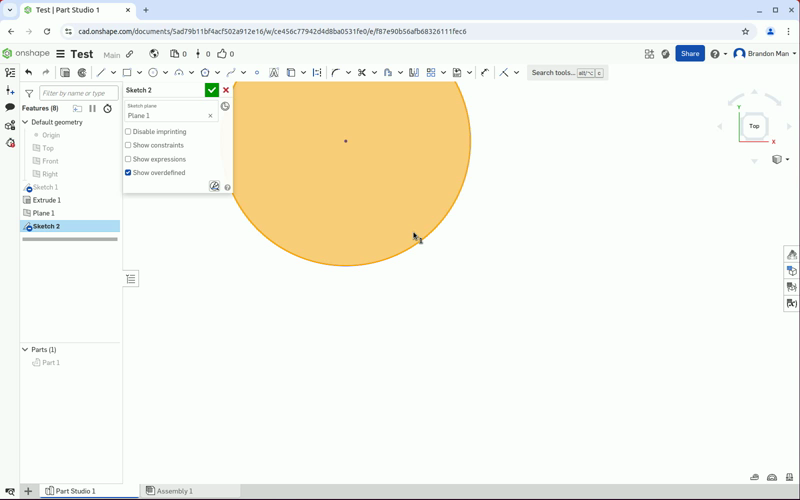
scroll(-6)
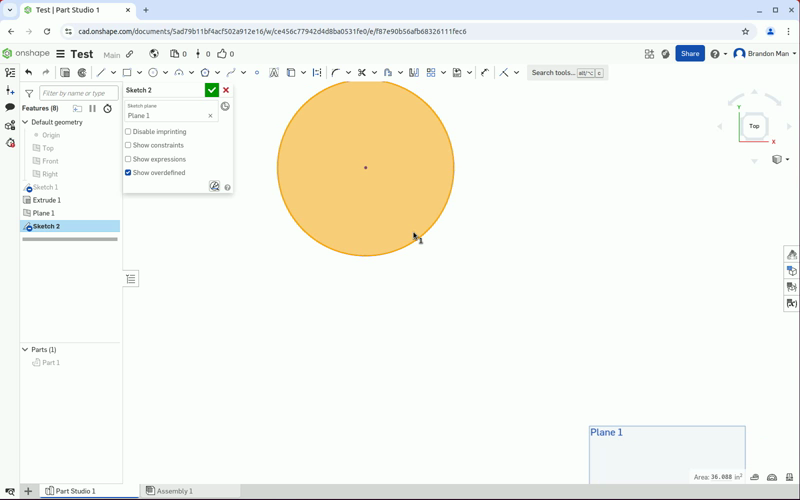
scroll(-6)
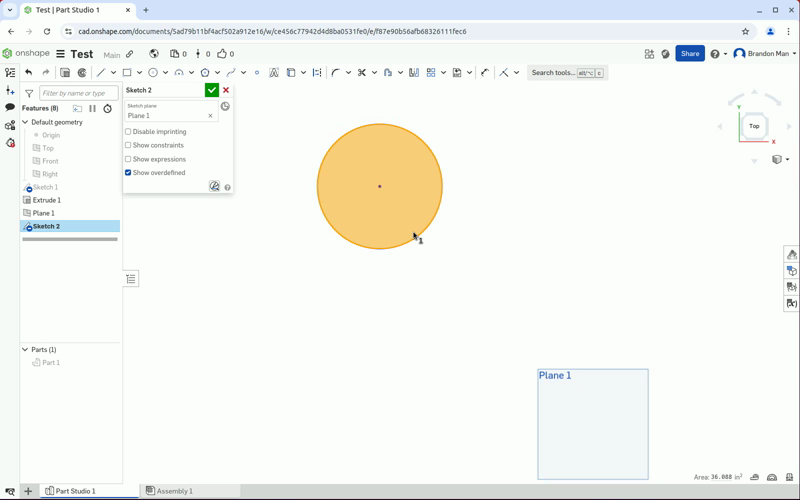
scroll(-6)
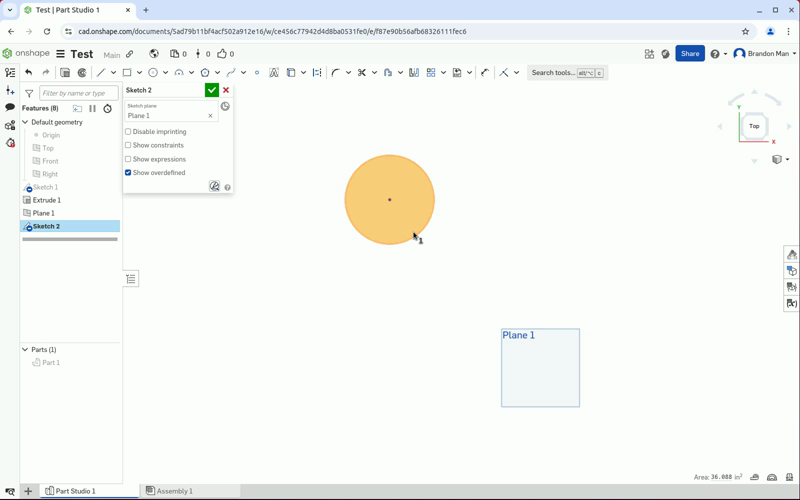
scroll(-6)
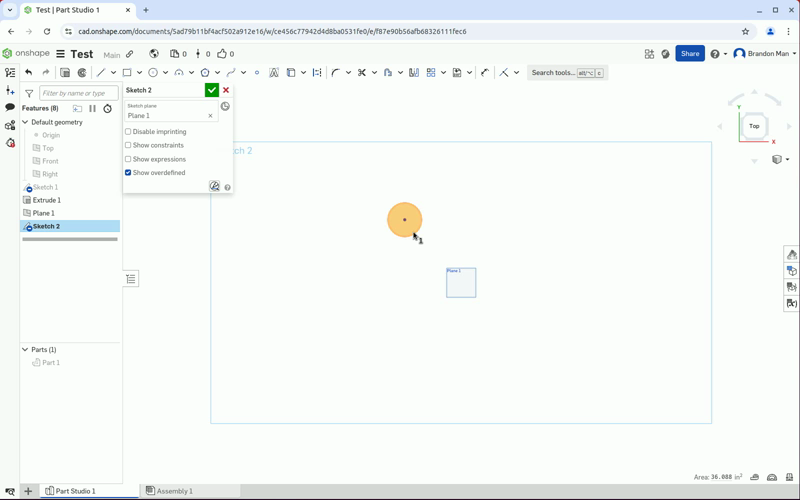
mouse_move(73, 352)
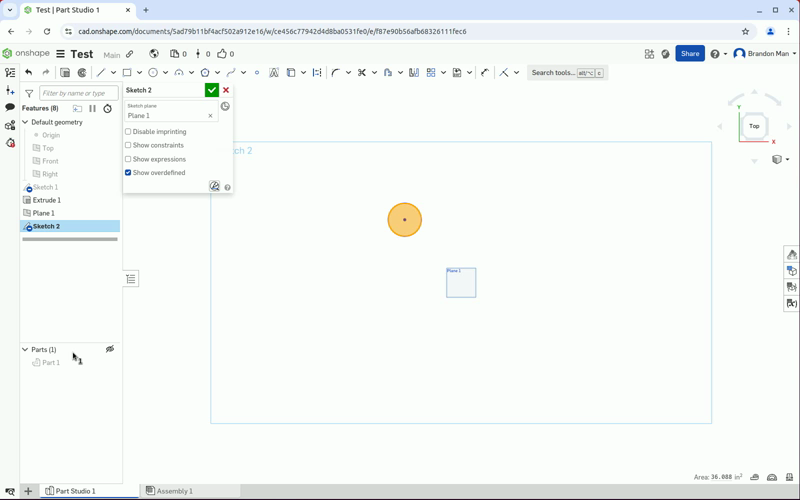
key(shift+y)
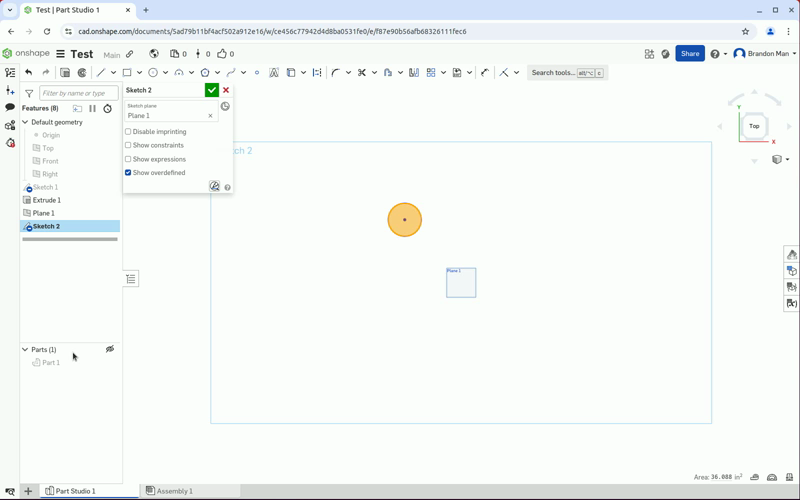
key(shift+e)
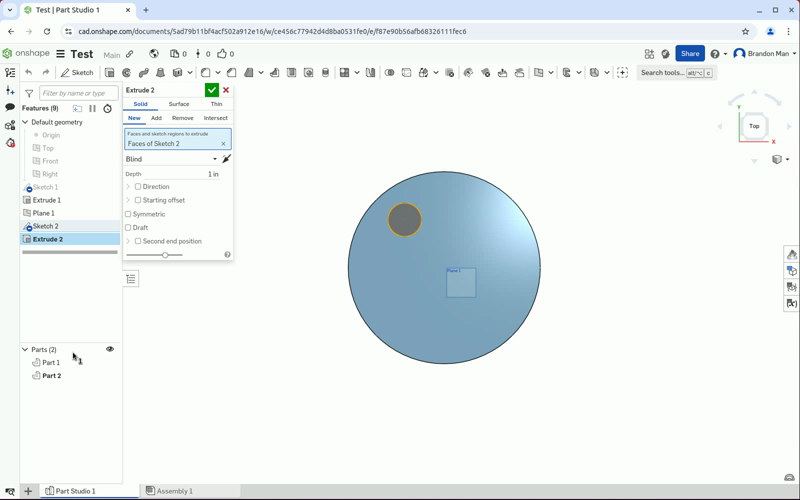
mouse_move(143, 106)
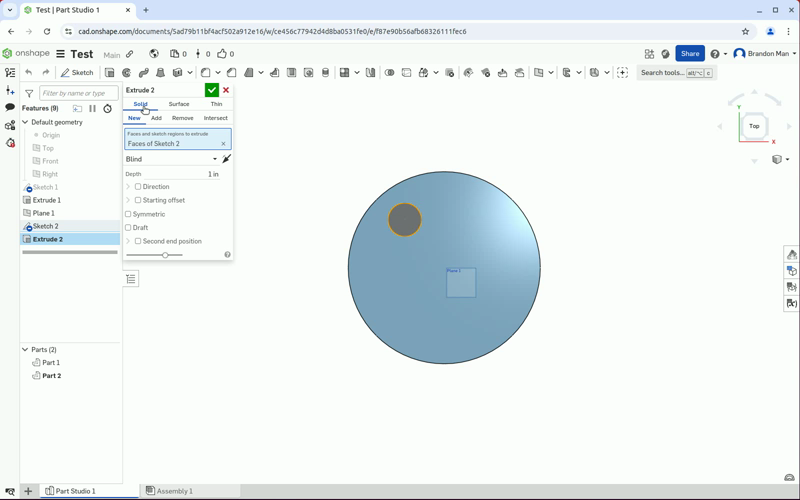
click(143, 106)
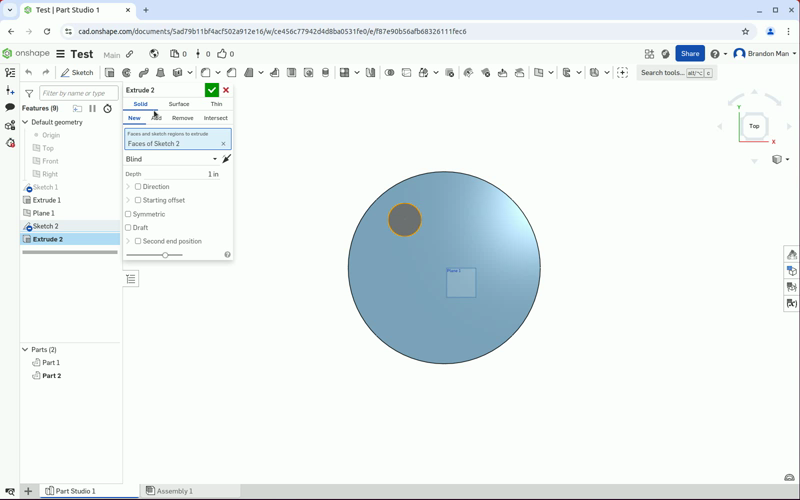
mouse_move(186, 120)
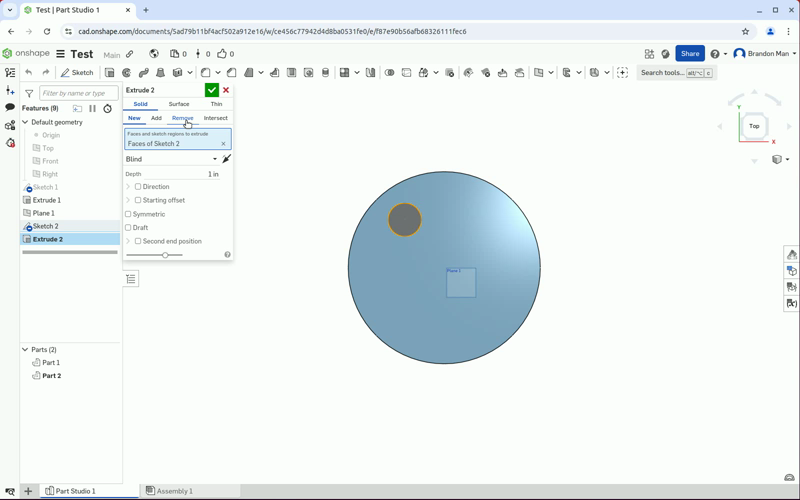
click(186, 120)
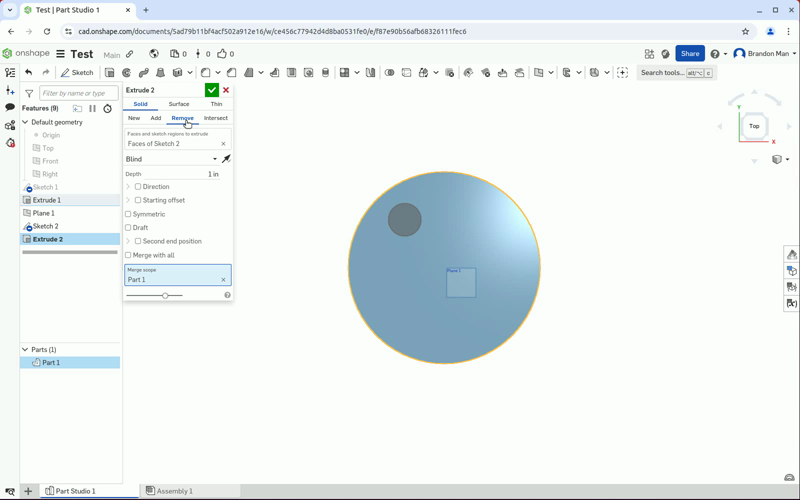
key(tab, 4)
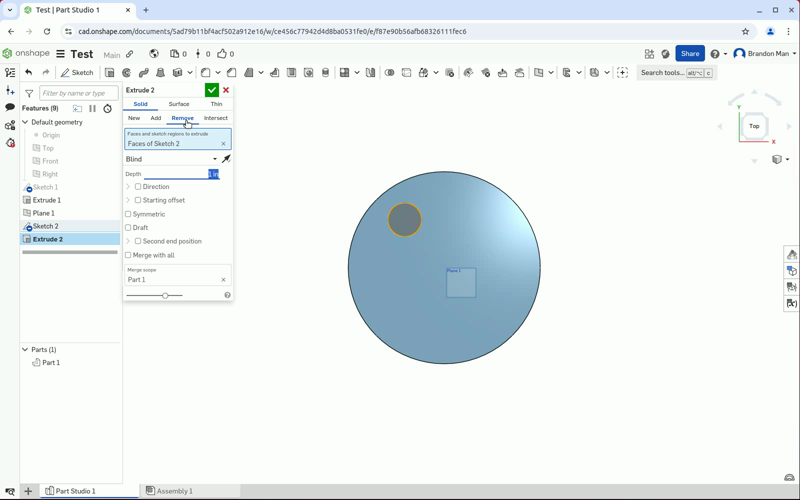
text(2.648)
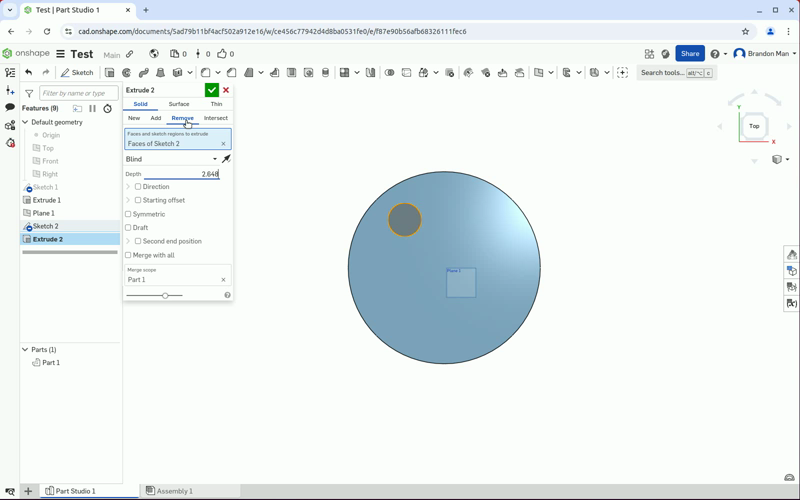
key(tab, 6)
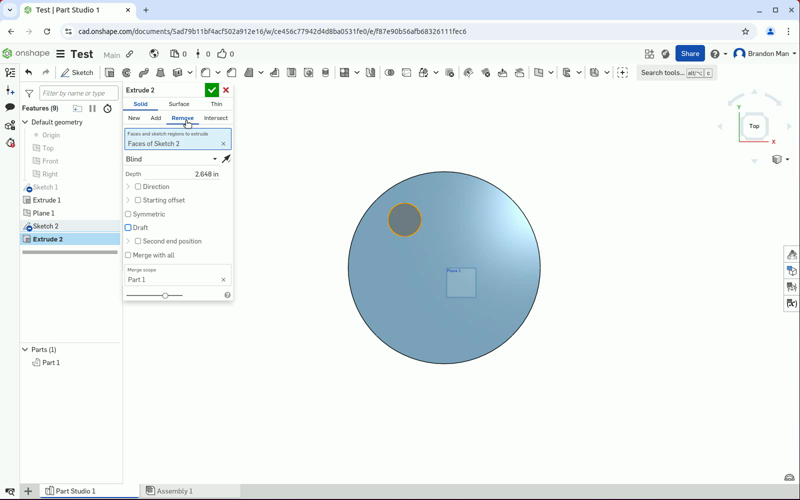
key(space)
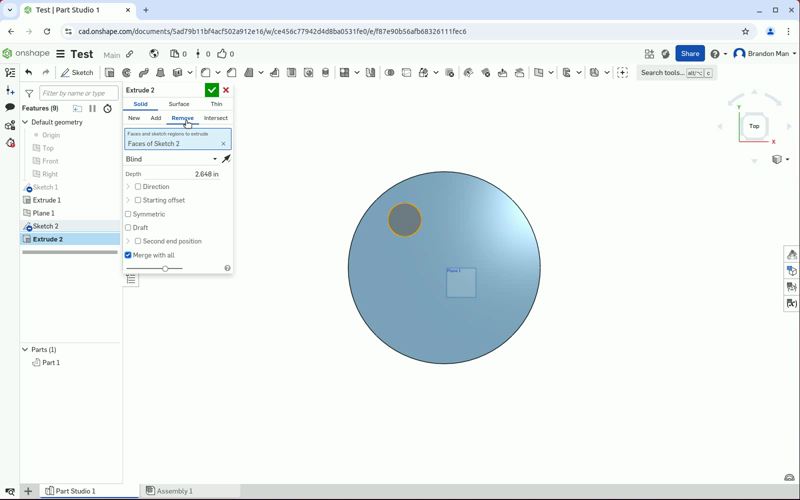
key(enter)
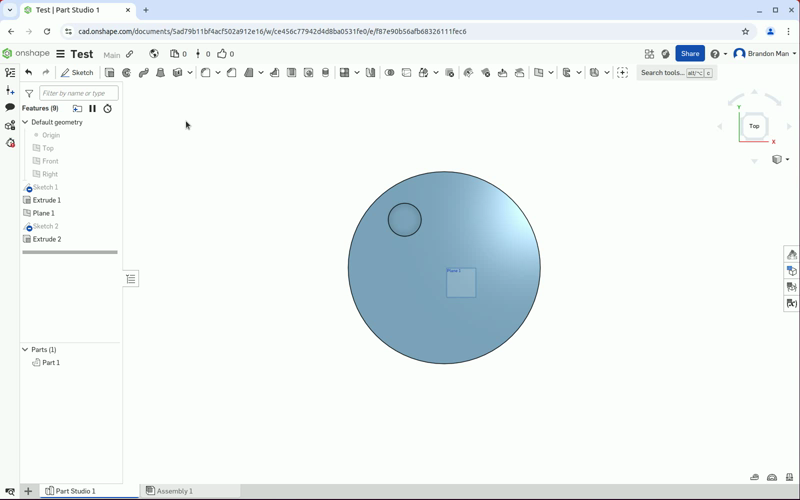
key(shift+h)
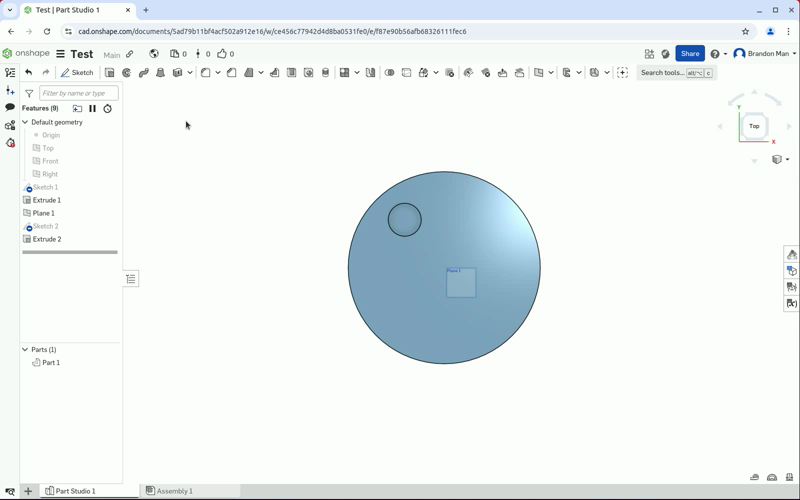
key(shift+h)
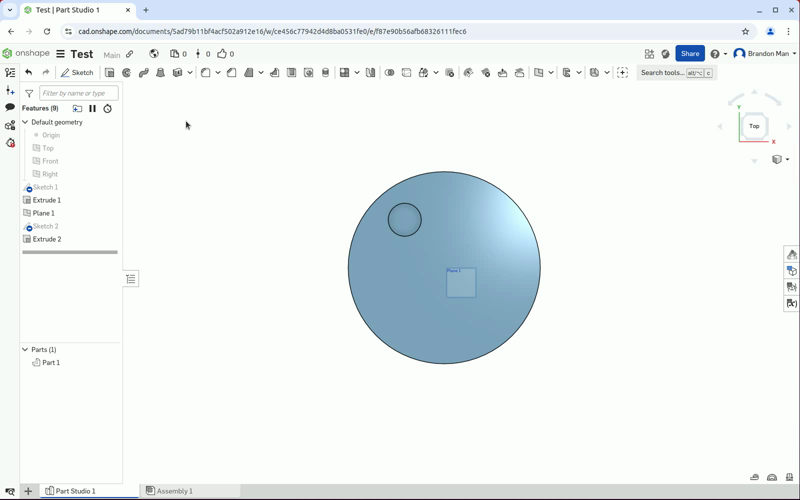
mouse_move(73, 189)
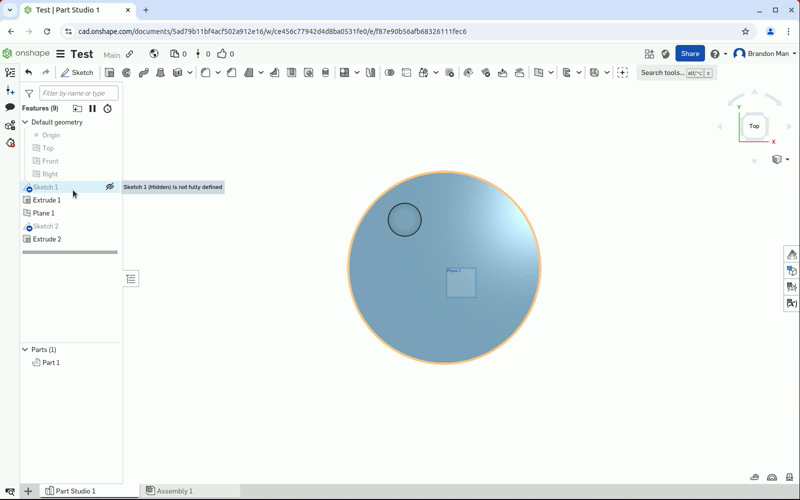
click(73, 189)
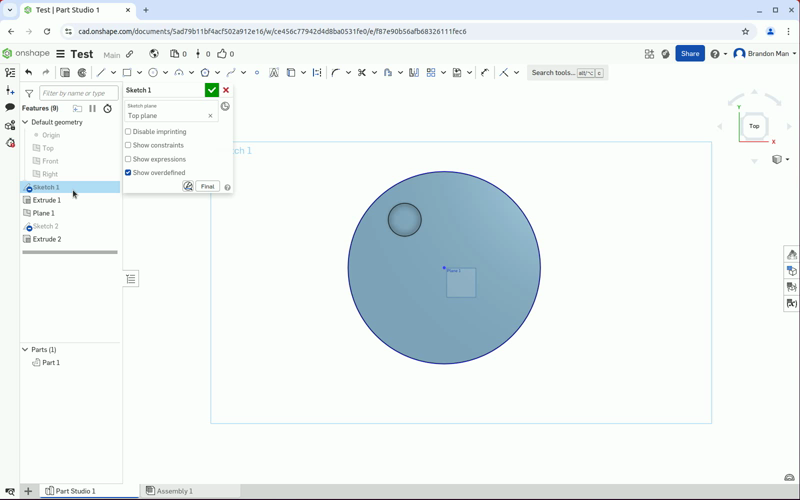
mouse_move(229, 92)
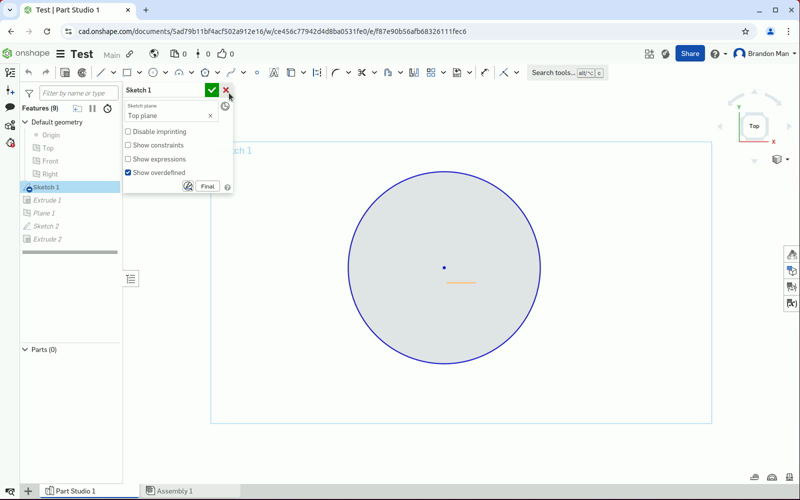
click(229, 92)
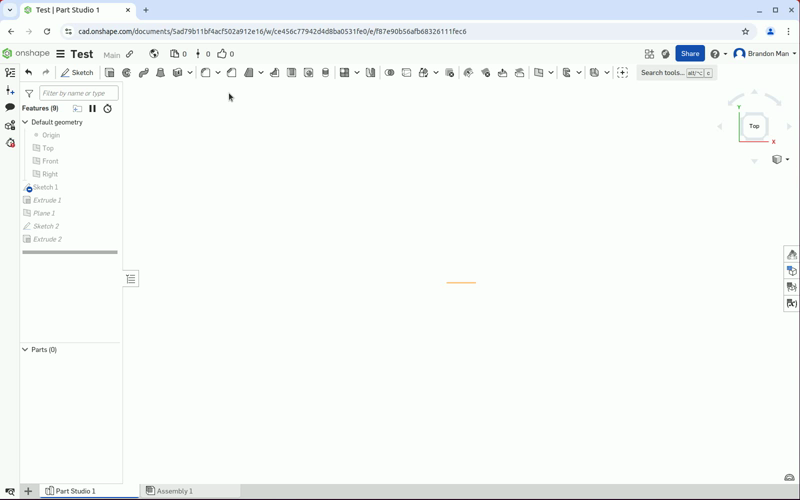
key(shift+s)
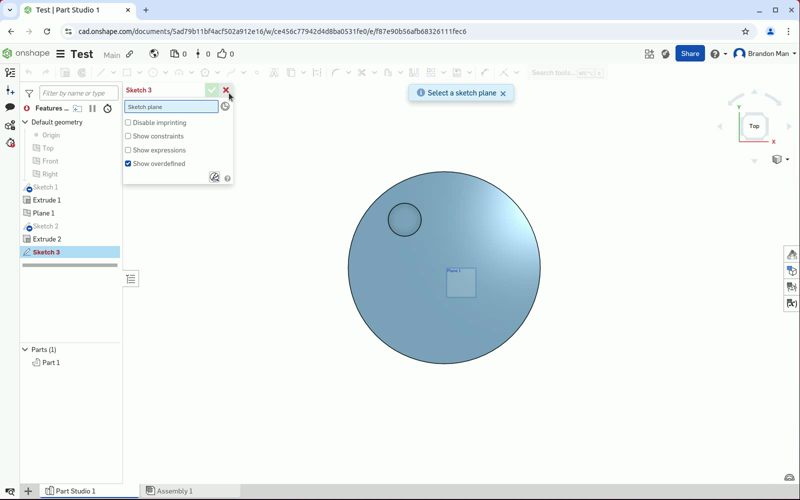
mouse_move(73, 215)
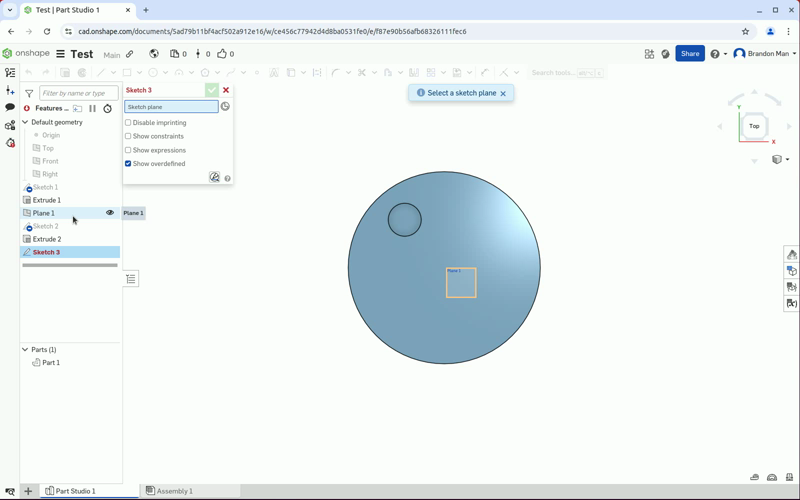
click(73, 215)
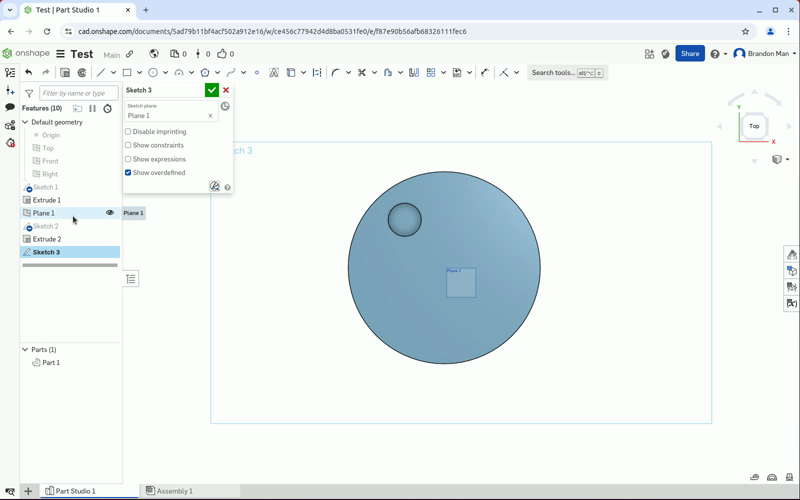
mouse_move(73, 352)
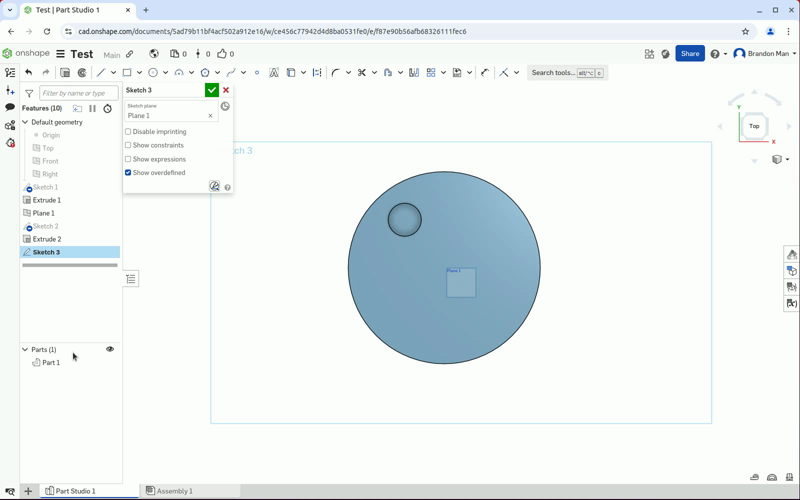
key(y)
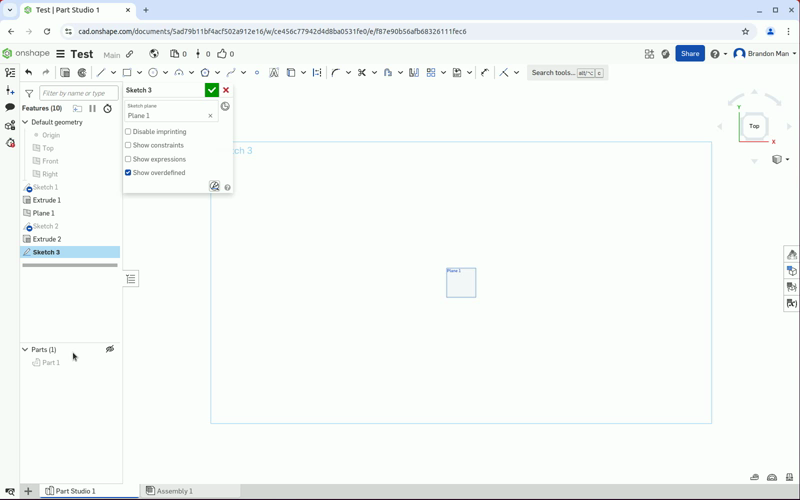
key(c)
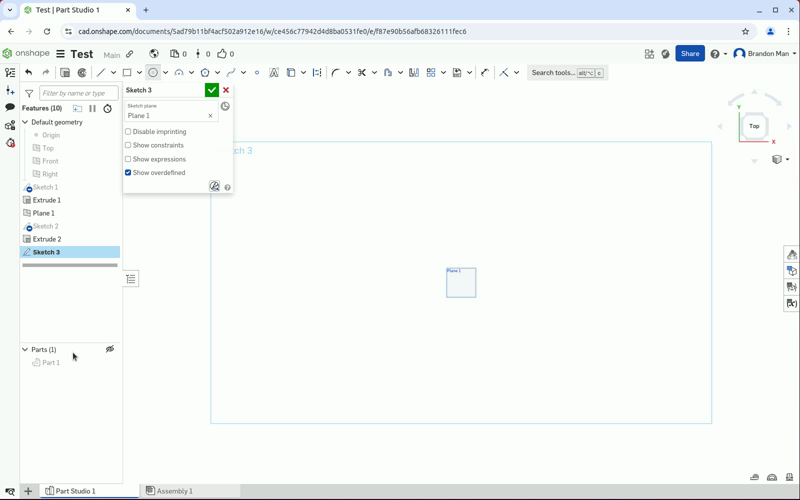
key_down(shift)
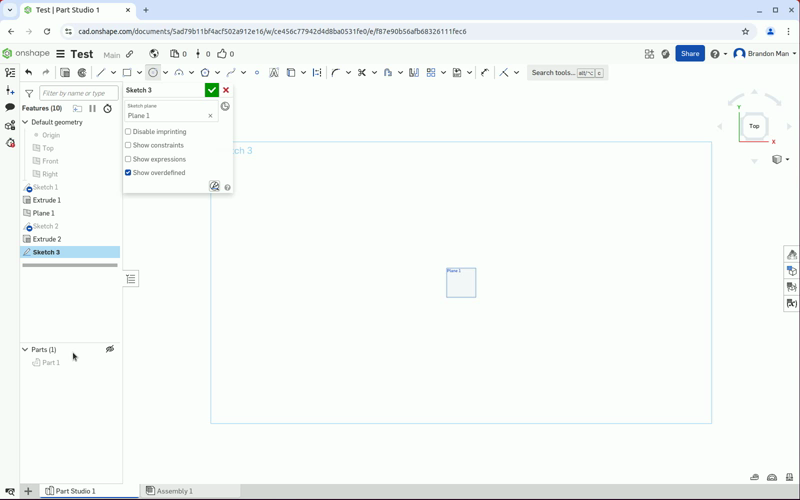
mouse_move(455, 209)
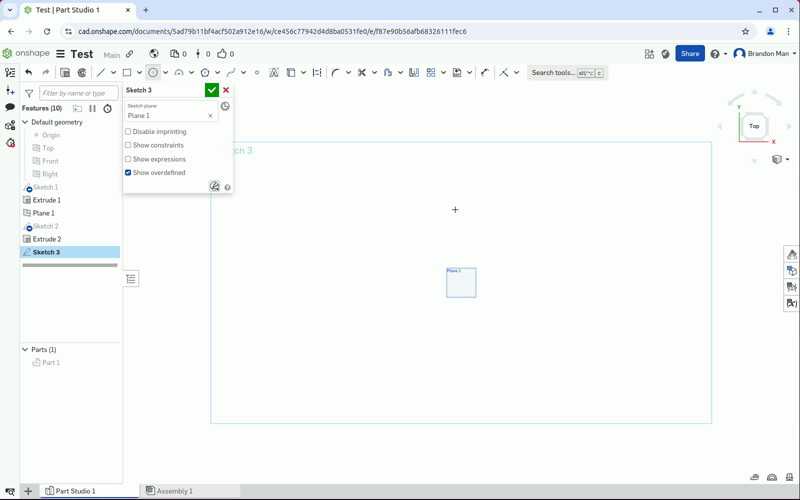
click(455, 209)
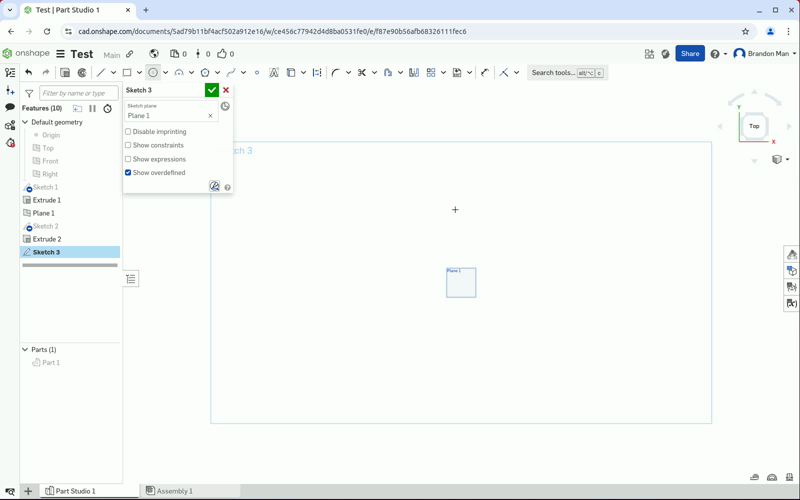
key_up(shift)
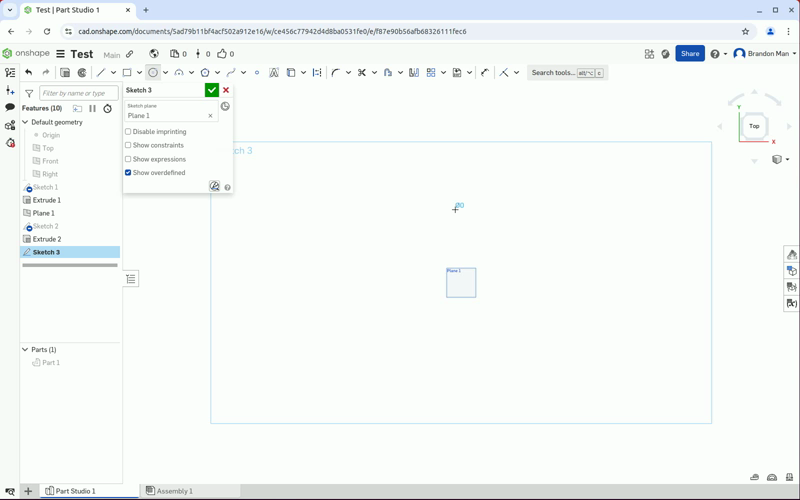
mouse_move(471, 209)
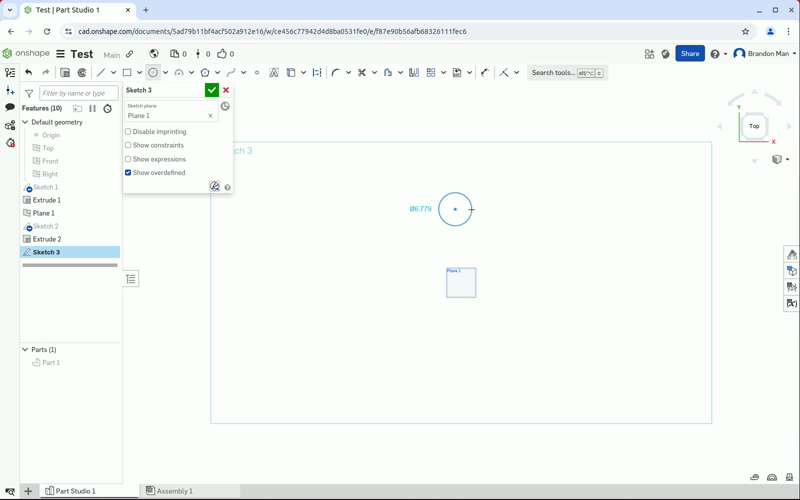
click(471, 209)
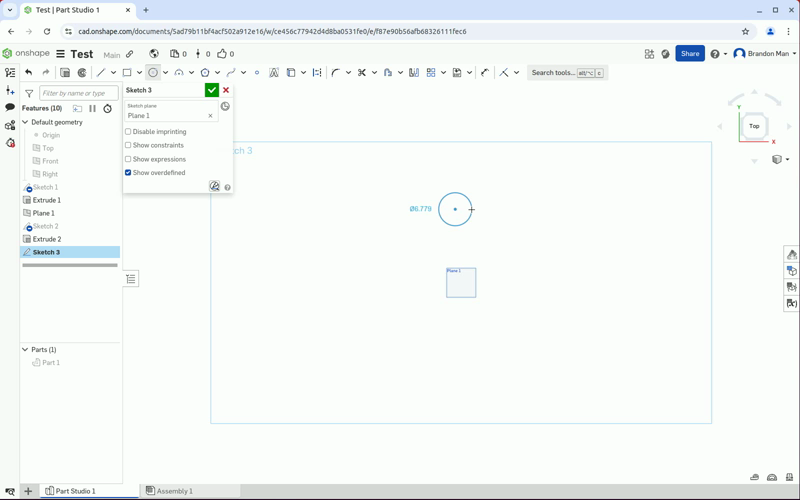
key(esc)
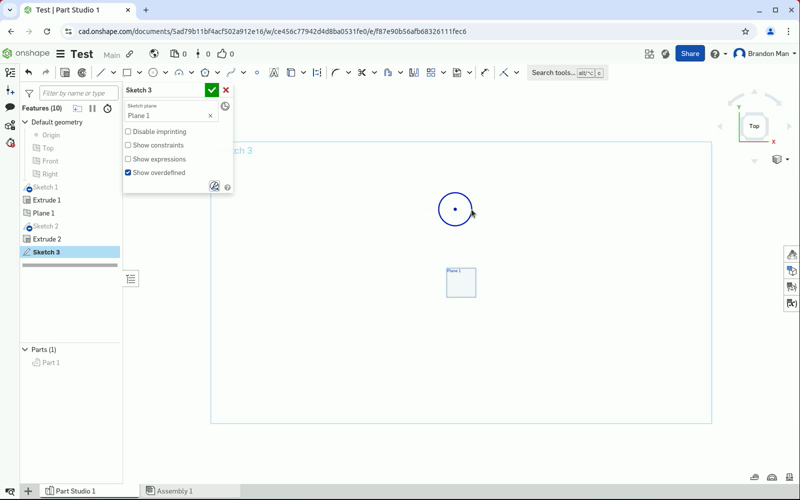
mouse_move(442, 210)
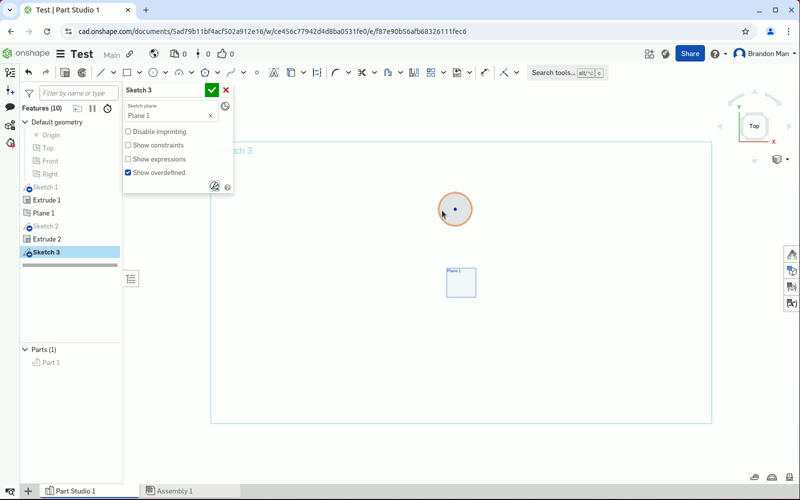
scroll(6)
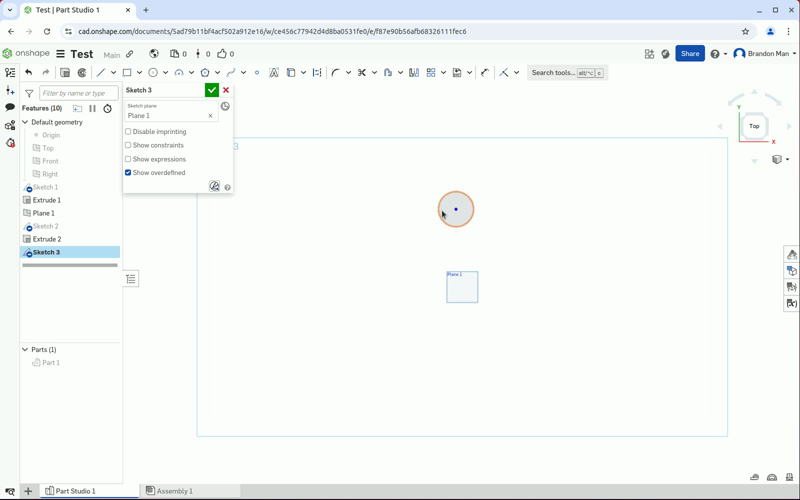
scroll(6)
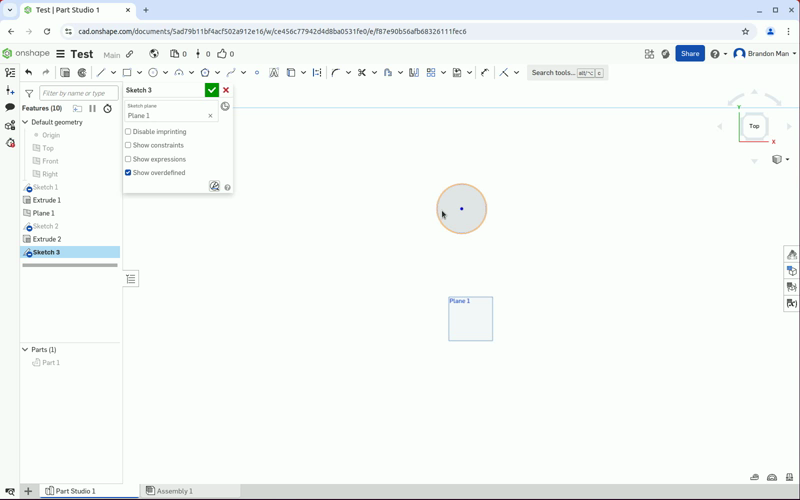
scroll(6)
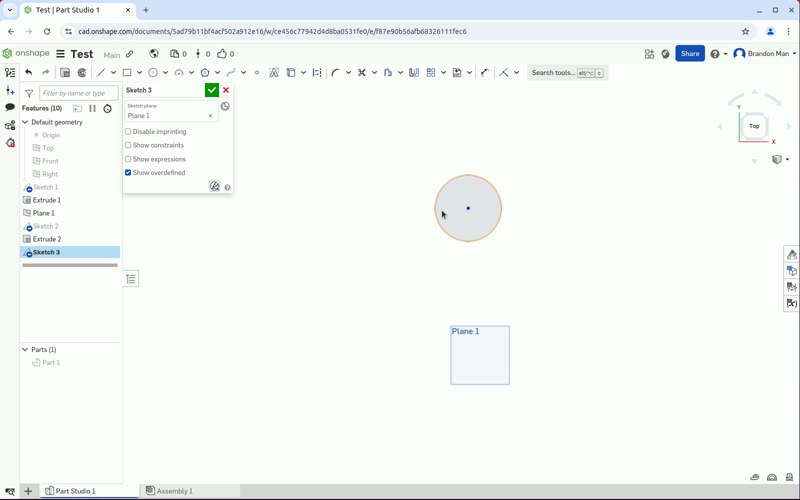
scroll(6)
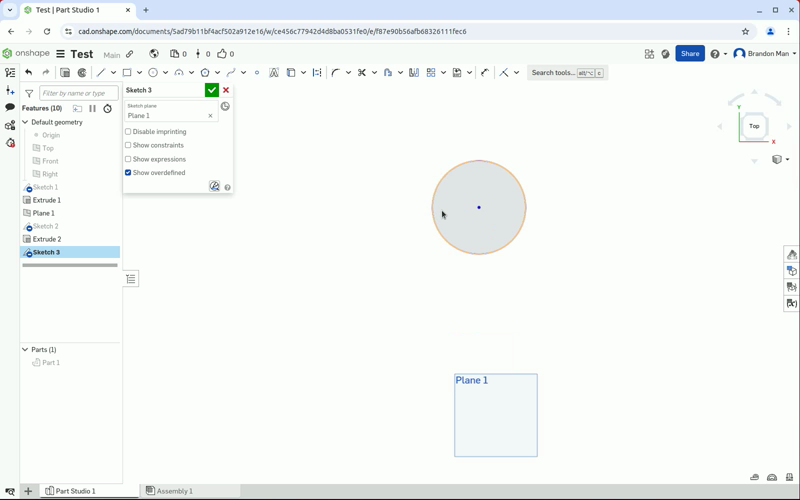
scroll(6)
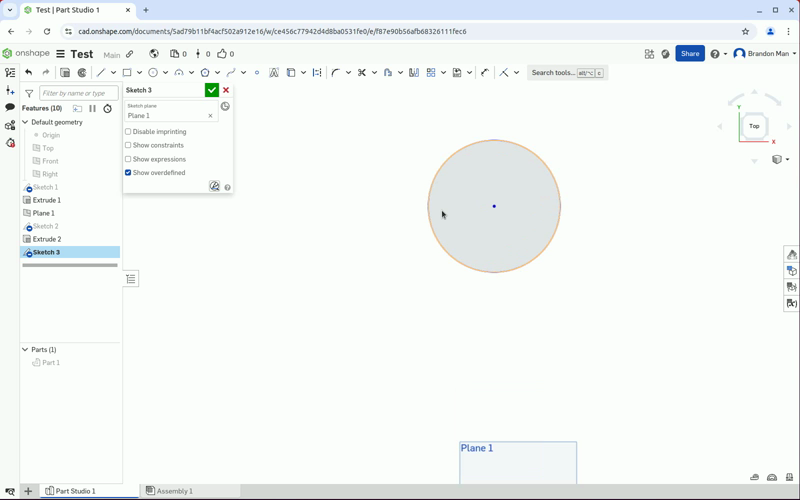
scroll(6)
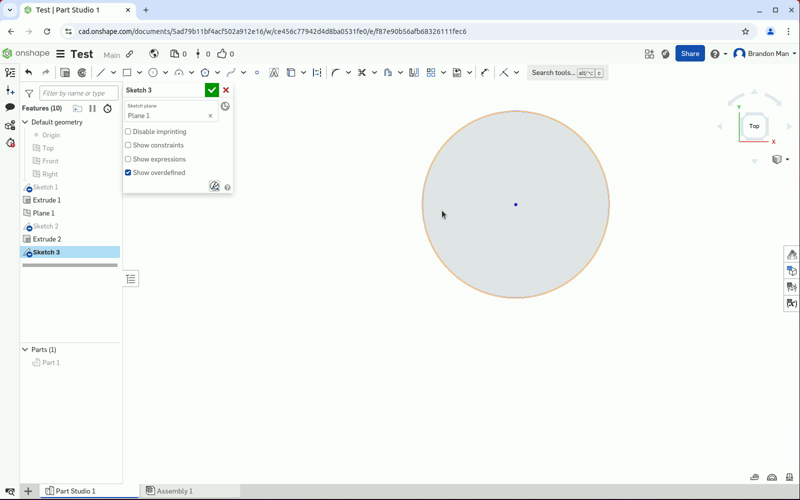
scroll(6)
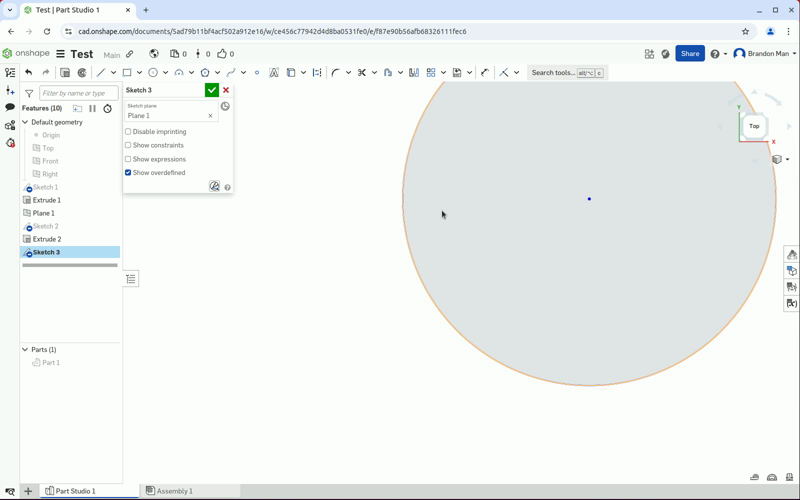
click(442, 210)
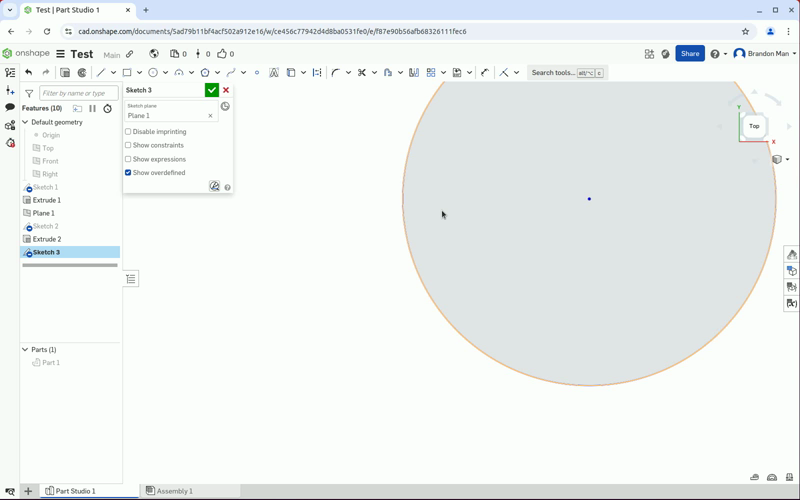
scroll(-6)
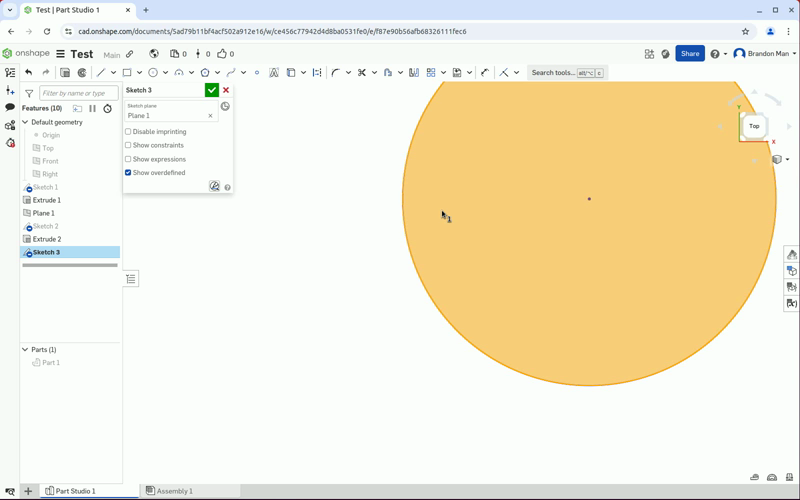
scroll(-6)
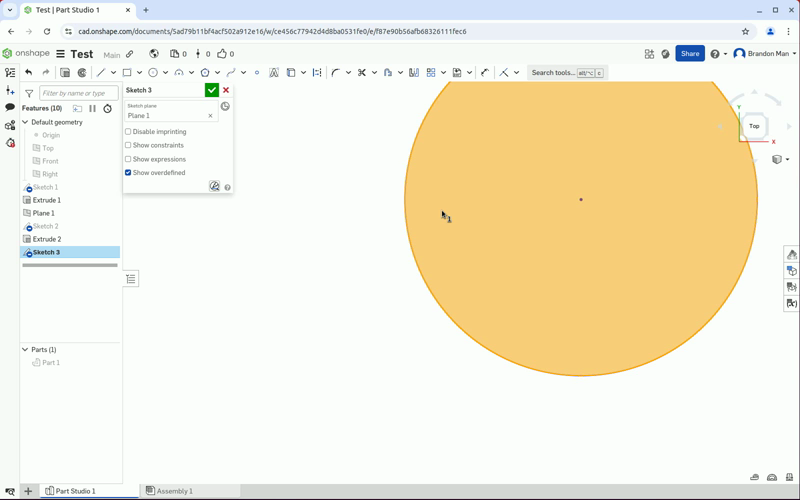
scroll(-6)
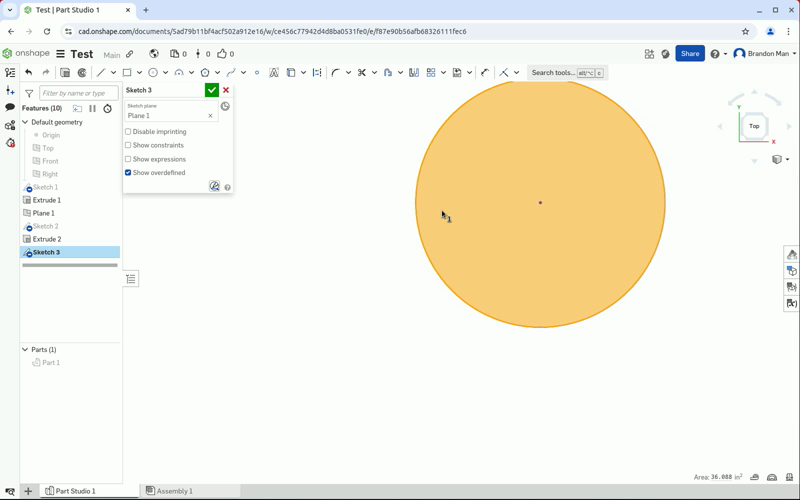
scroll(-6)
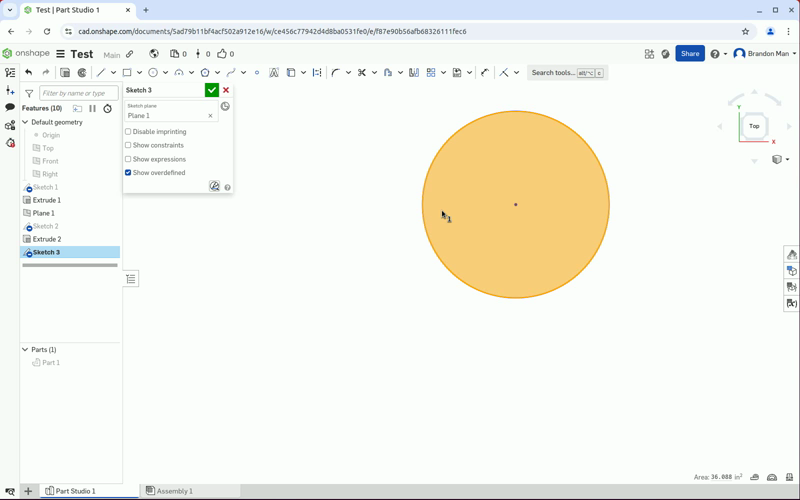
scroll(-6)
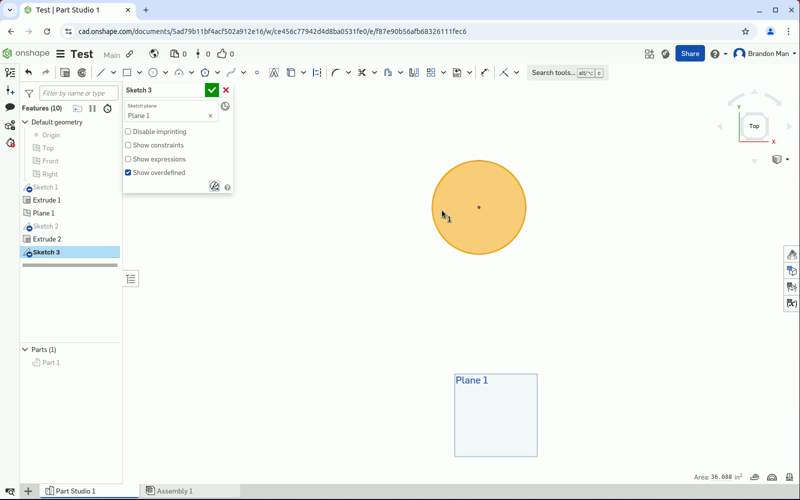
scroll(-6)
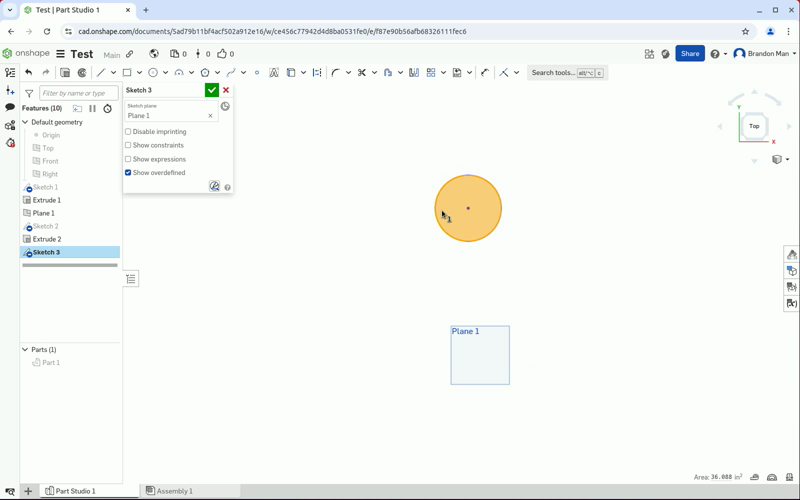
scroll(-6)
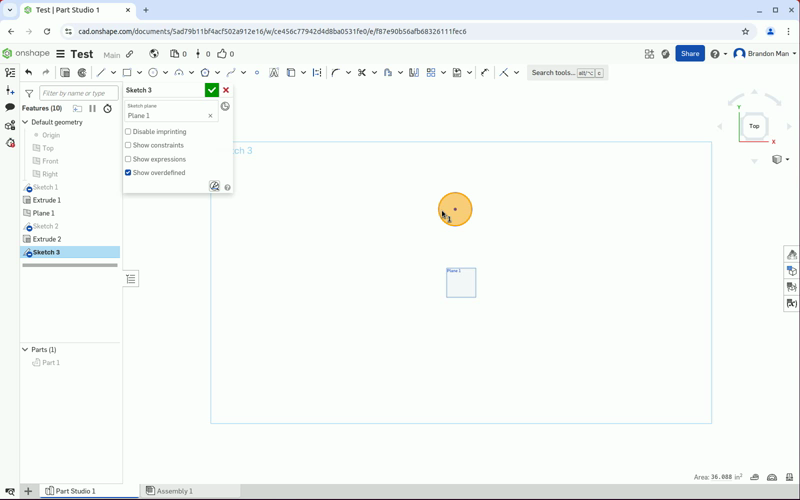
mouse_move(73, 352)
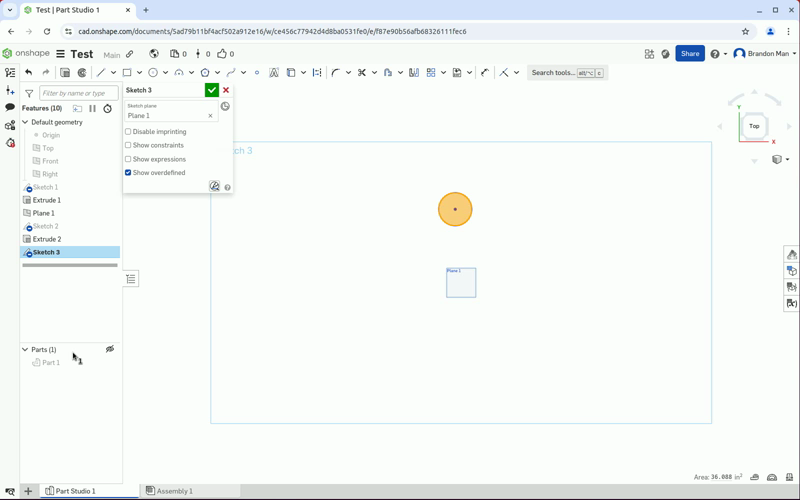
key(shift+y)
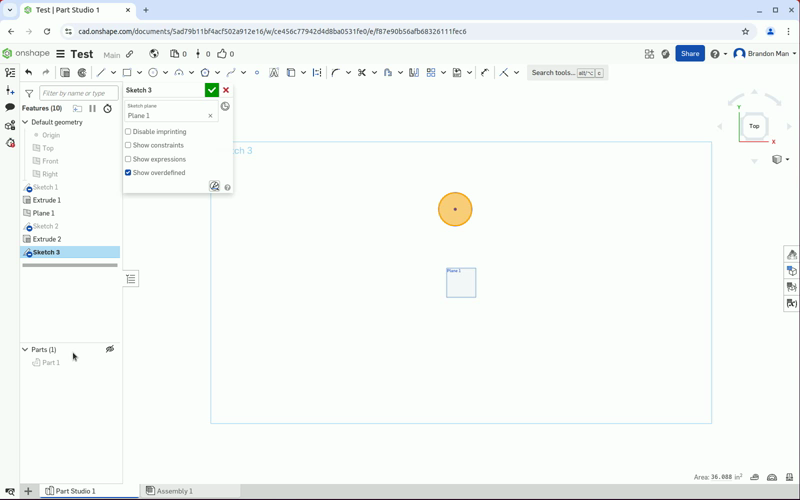
key(shift+e)
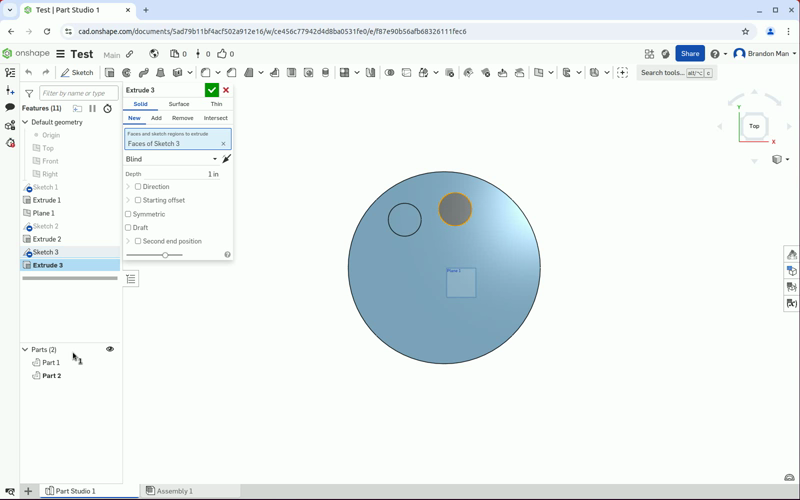
mouse_move(143, 106)
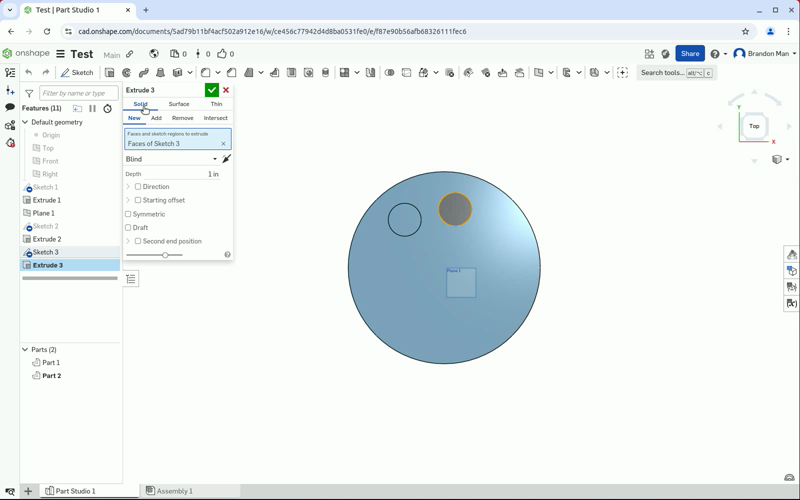
click(143, 106)
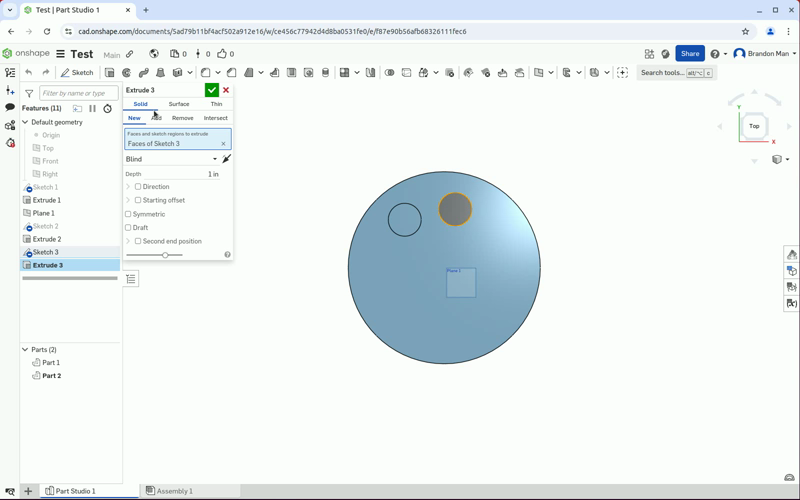
mouse_move(186, 120)
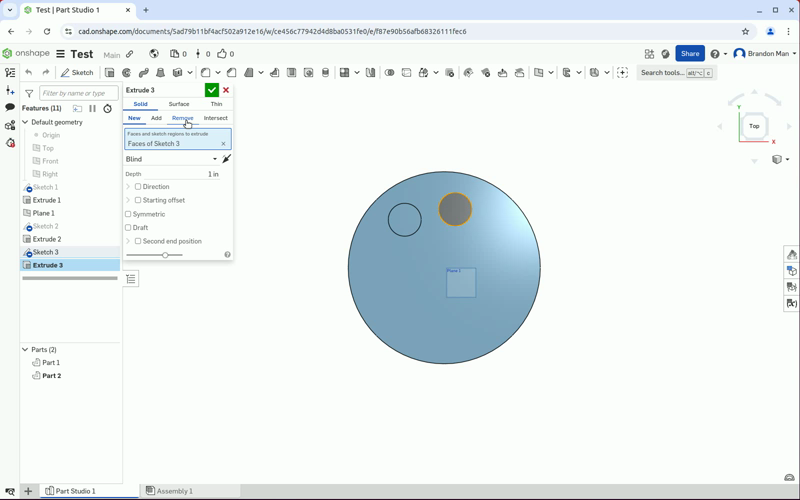
click(186, 120)
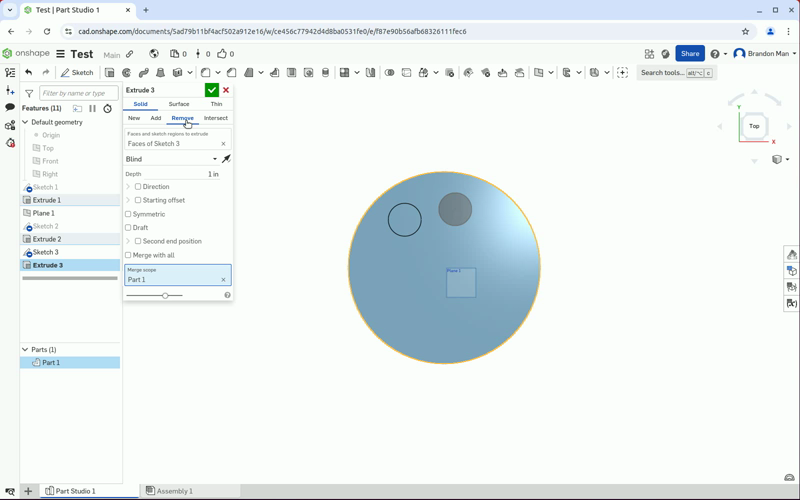
key(tab, 4)
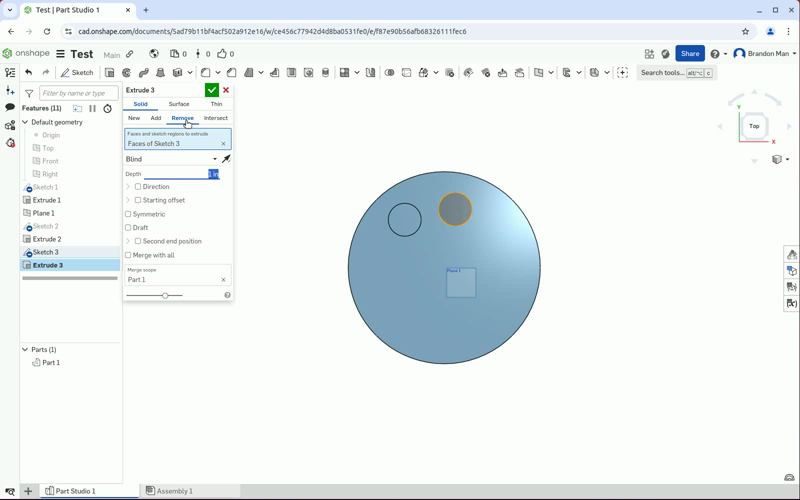
text(2.648)
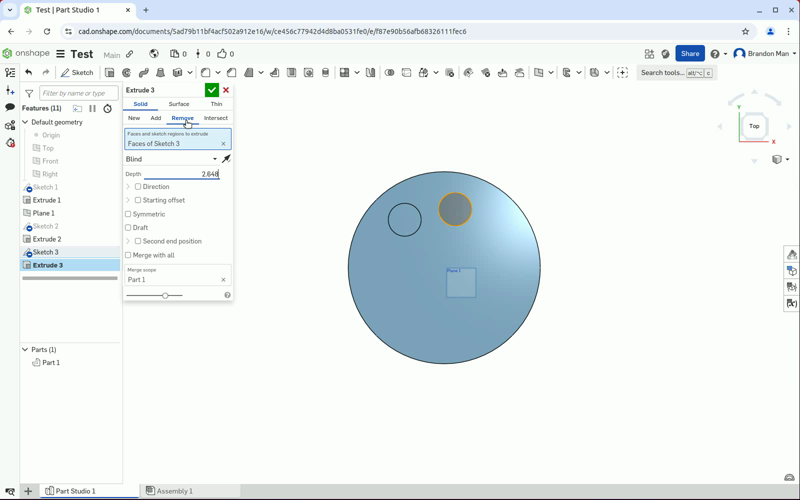
key(tab, 6)
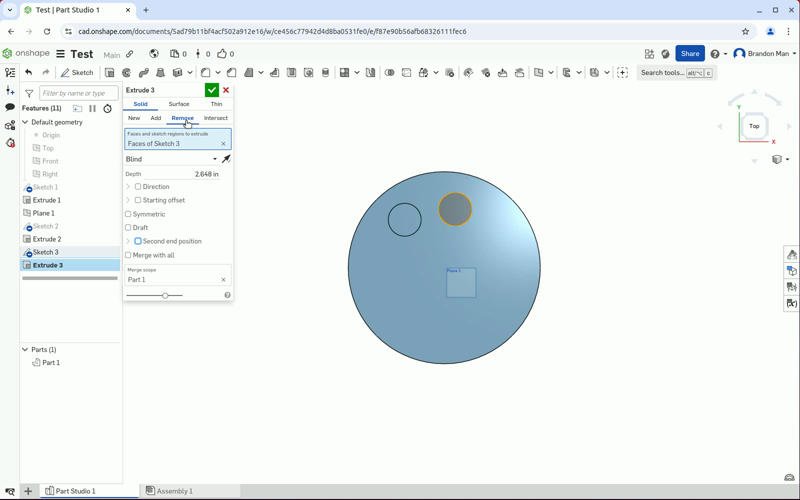
key(space)
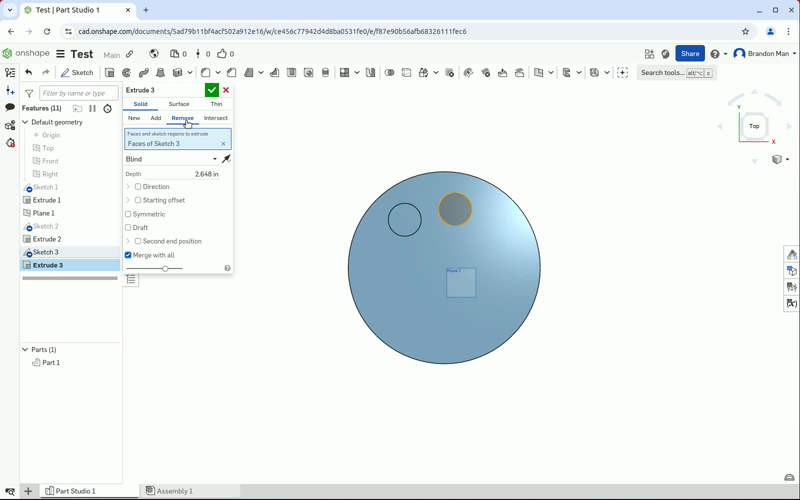
key(enter)
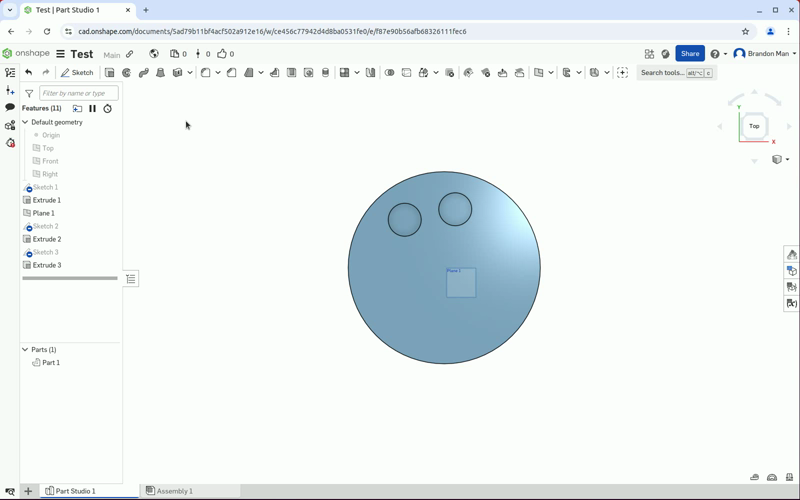
key(shift+h)
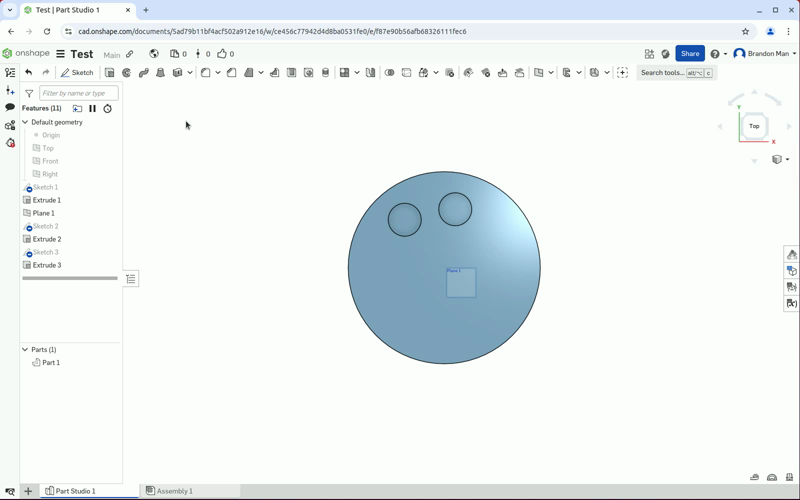
key(shift+h)
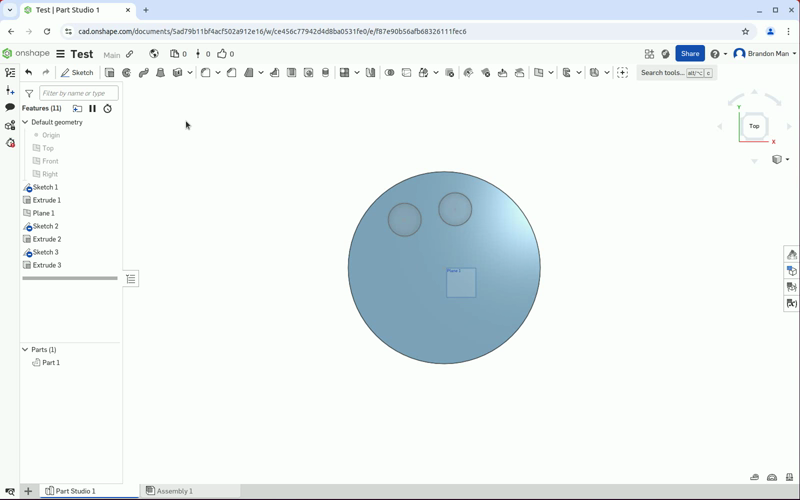
key(shift+7)
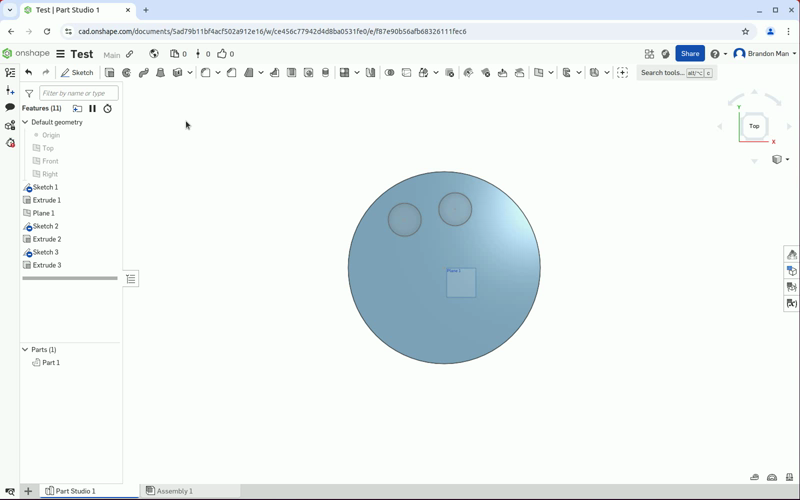
key(up, 3)
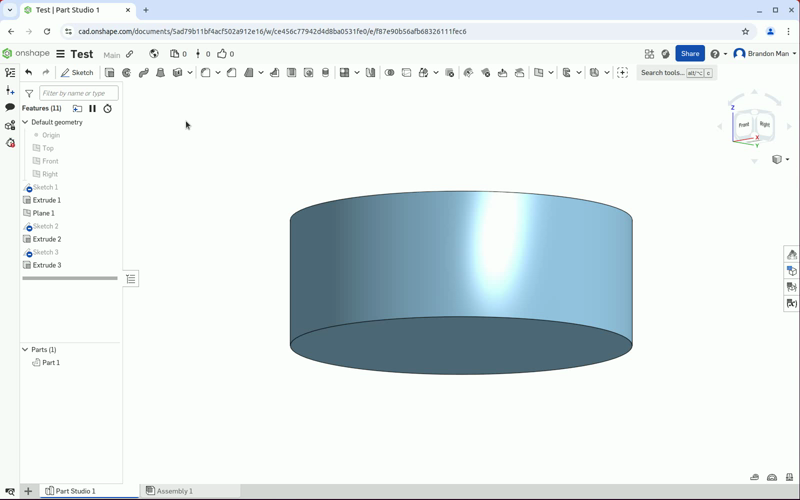
key(left, 3)
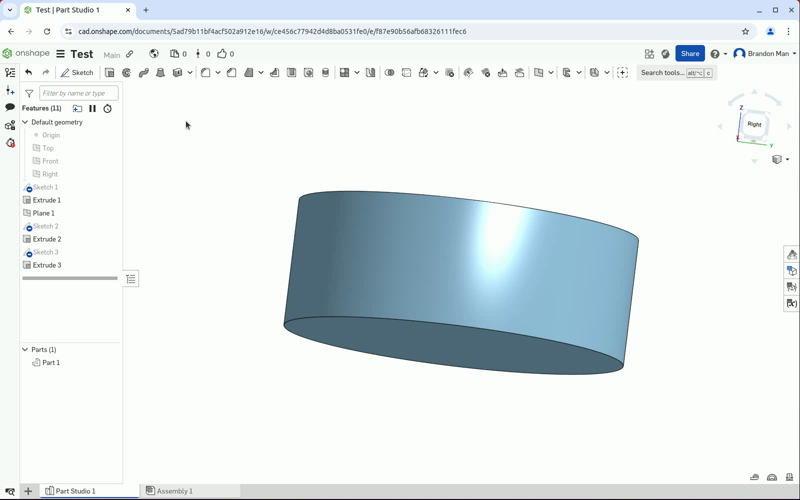
key(right, 3)
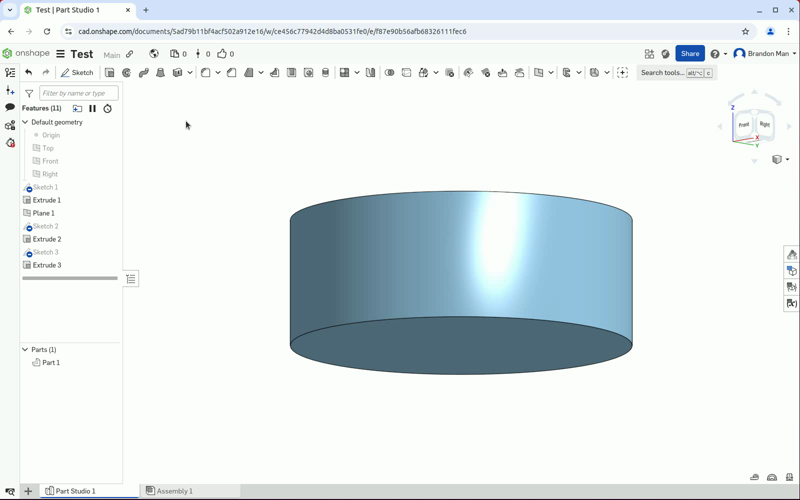
key(down, 3)
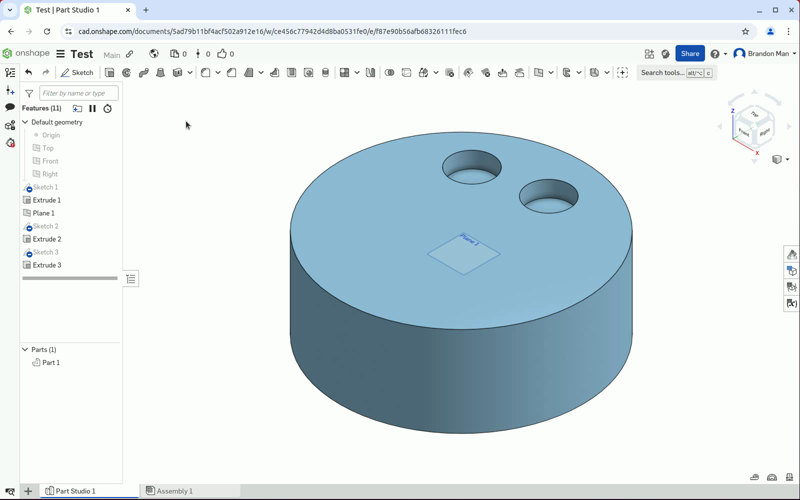
mouse_move(73, 189)
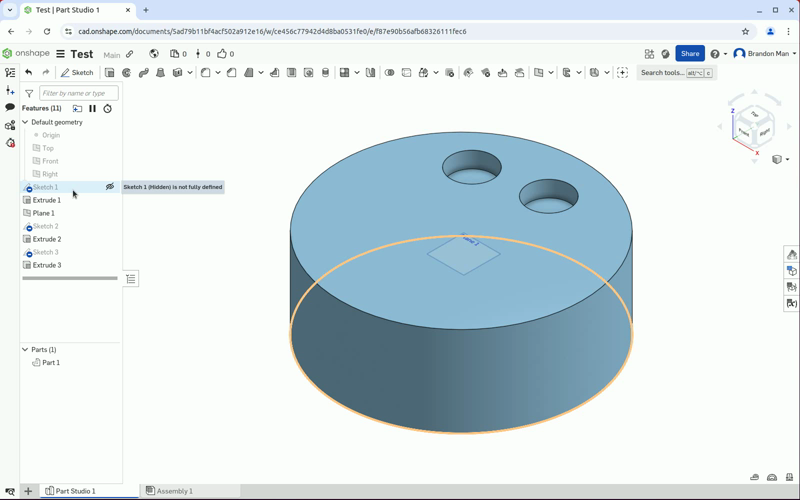
click(73, 189)